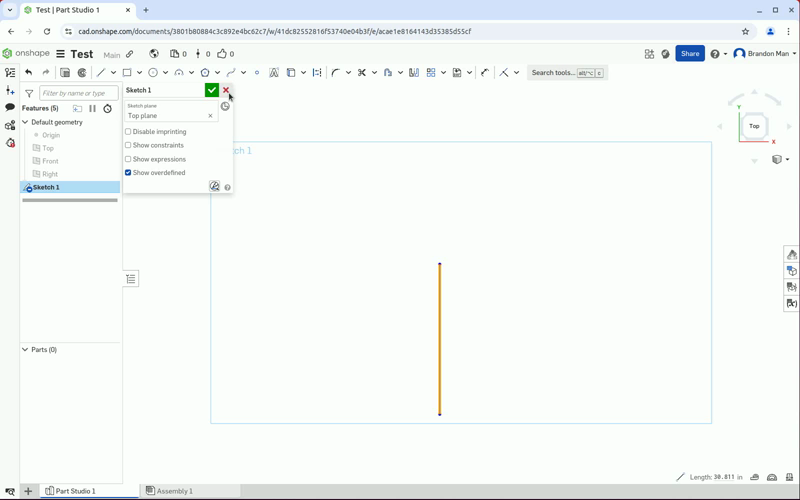
key(shift+h)
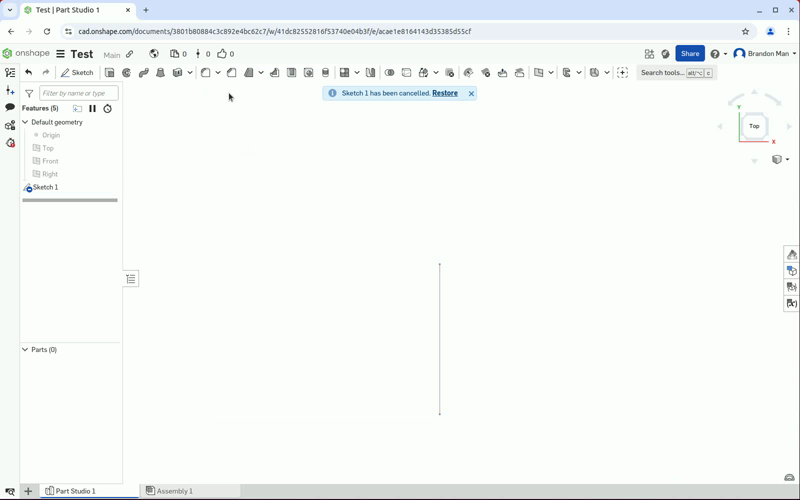
key(shift+s)
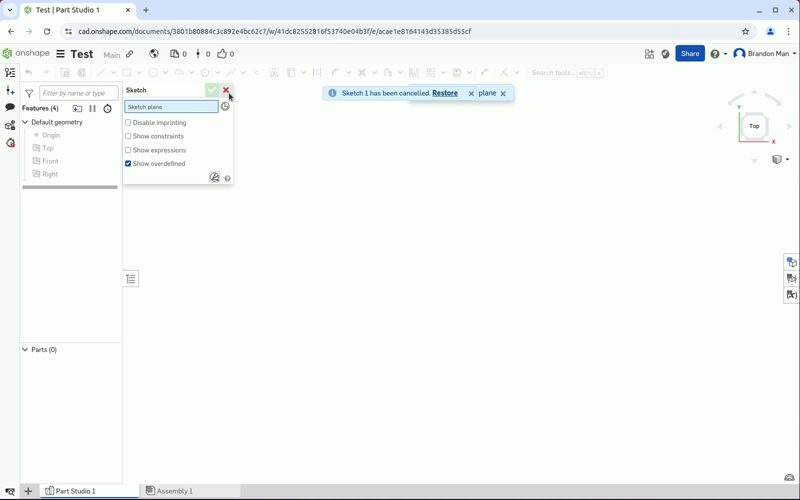
mouse_move(73, 150)
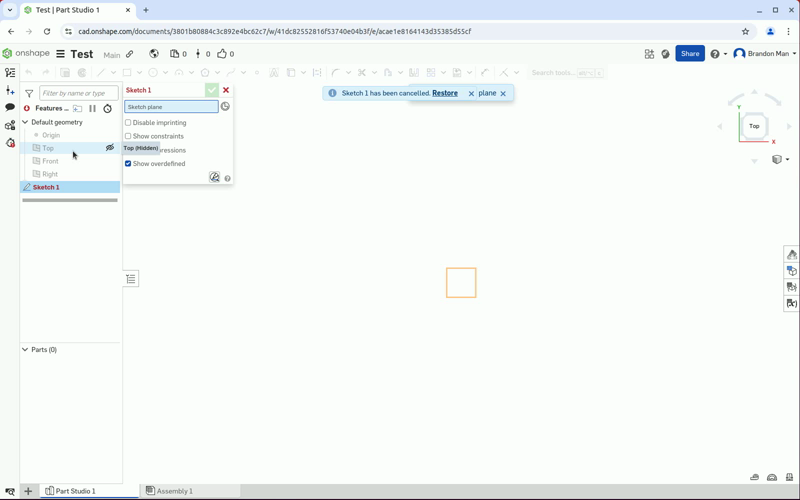
click(73, 150)
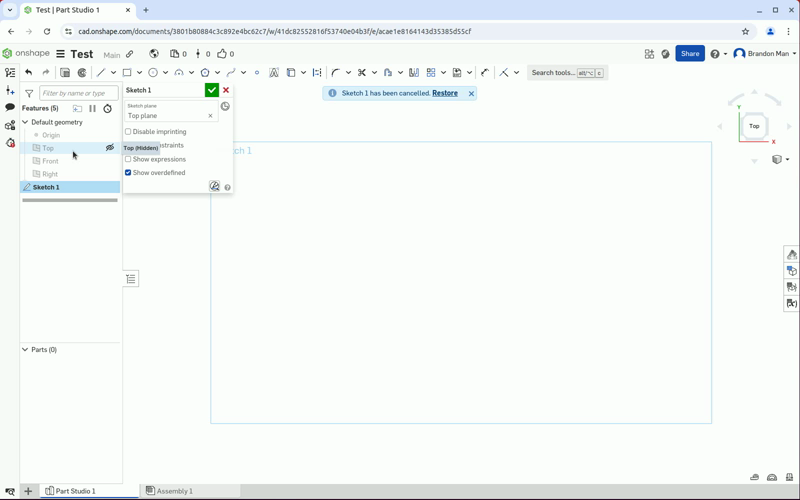
mouse_move(73, 352)
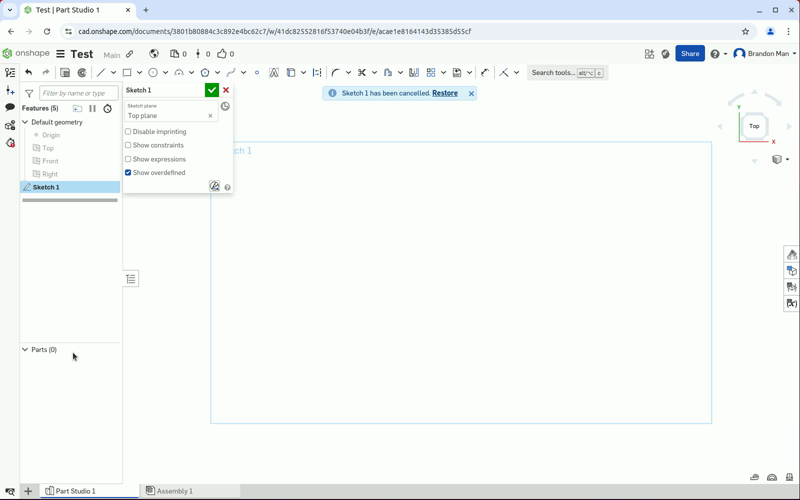
key(y)
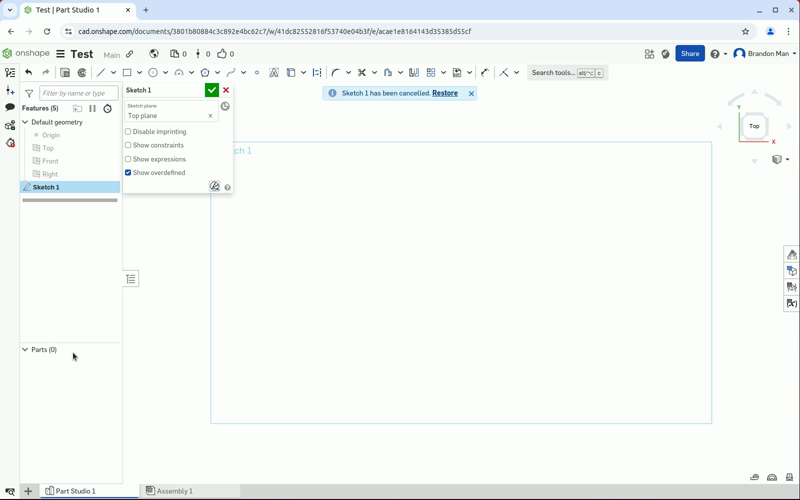
key(l)
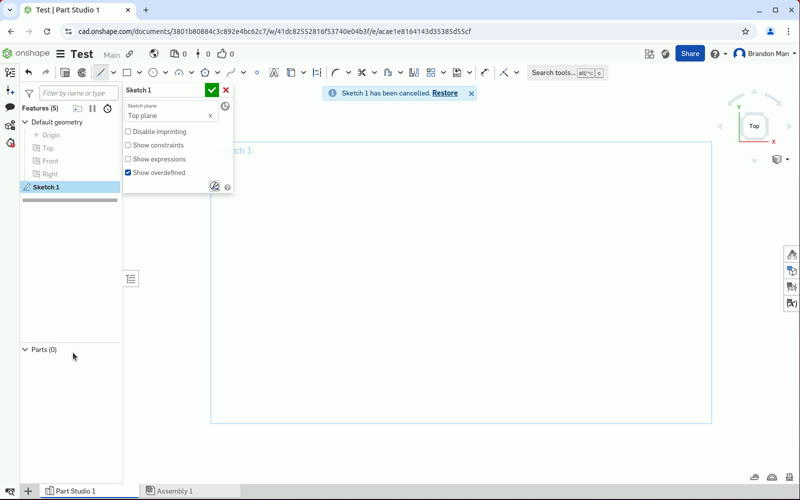
key_down(shift)
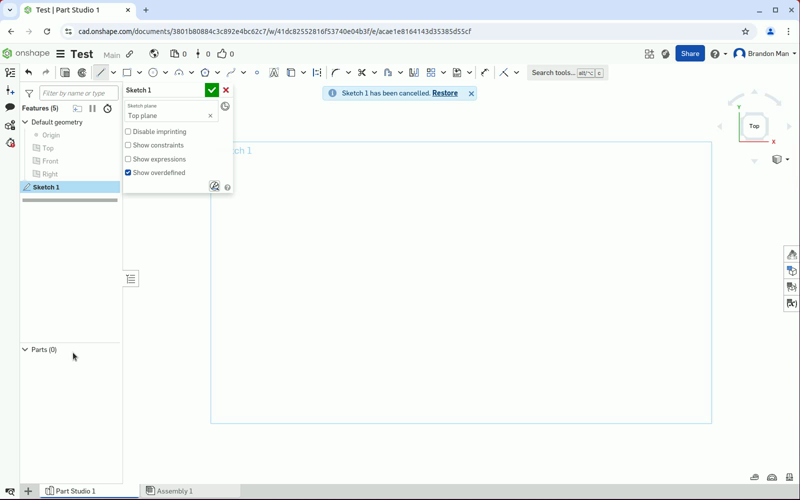
mouse_move(337, 414)
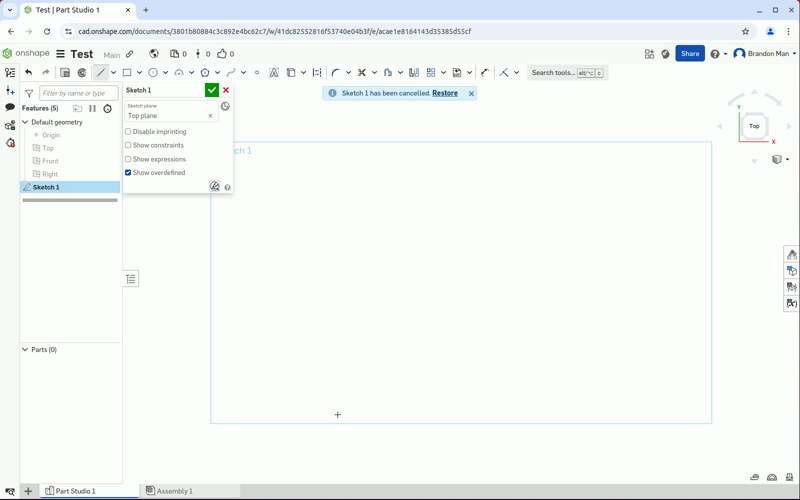
click(337, 414)
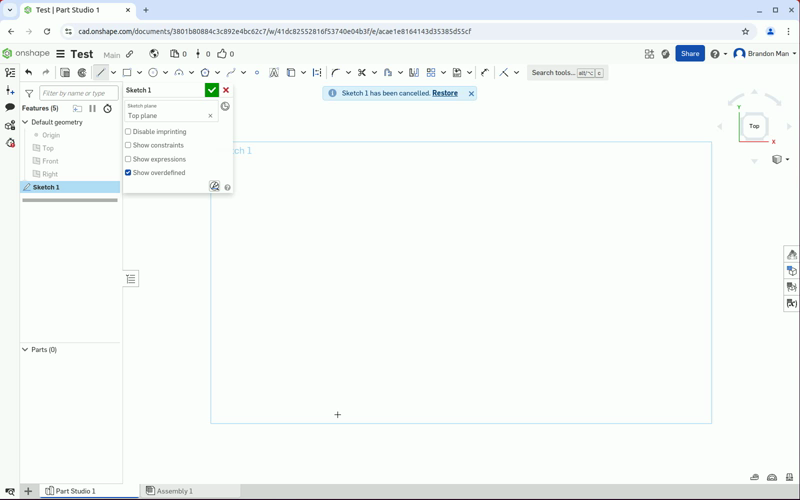
key_up(shift)
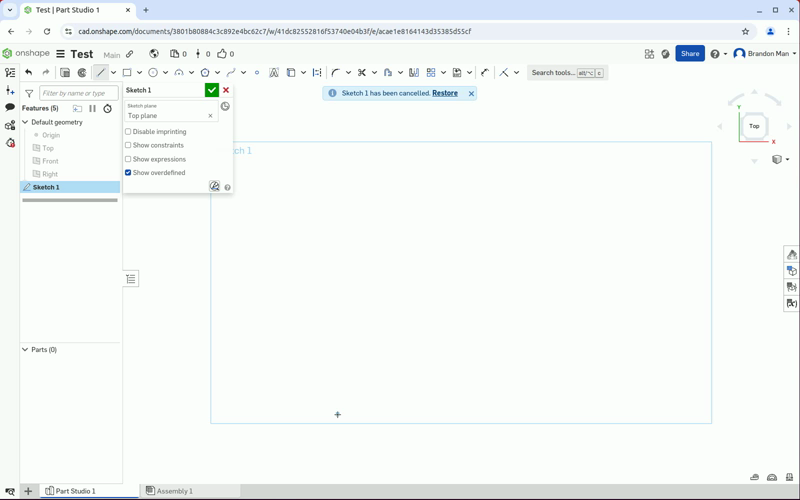
key_down(shift)
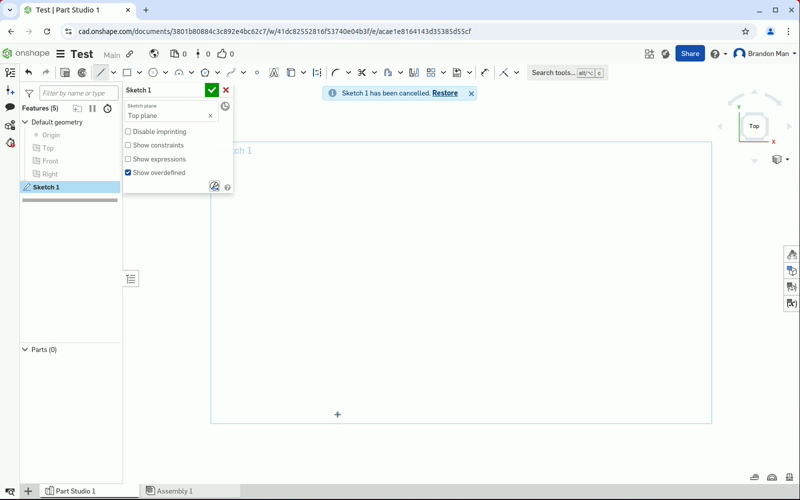
mouse_move(589, 414)
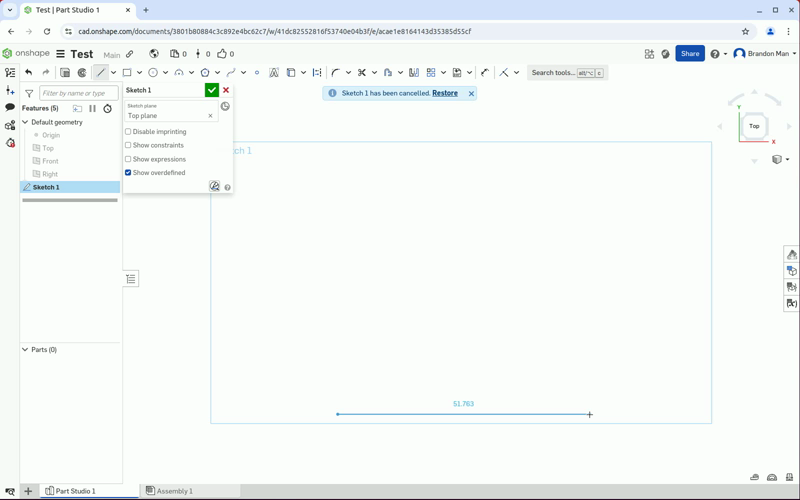
click(589, 414)
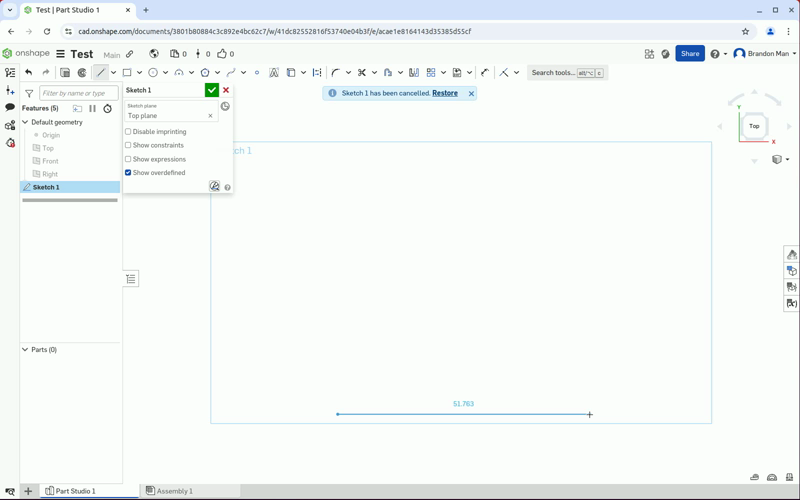
key_up(shift)
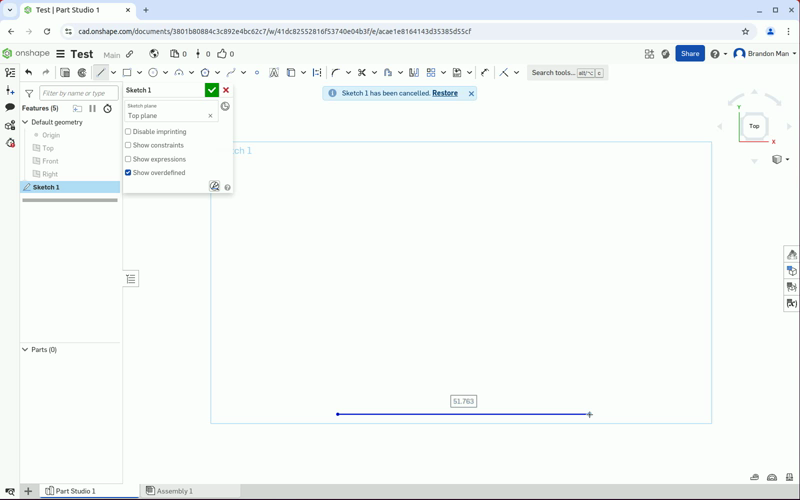
key_down(shift)
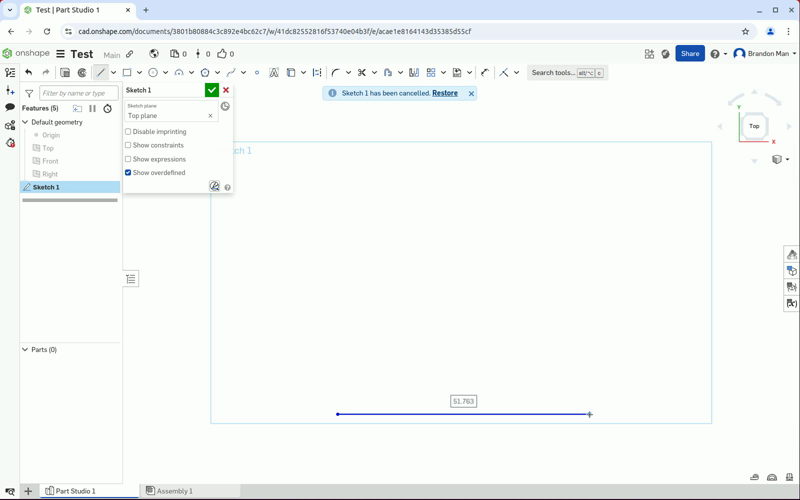
mouse_move(589, 166)
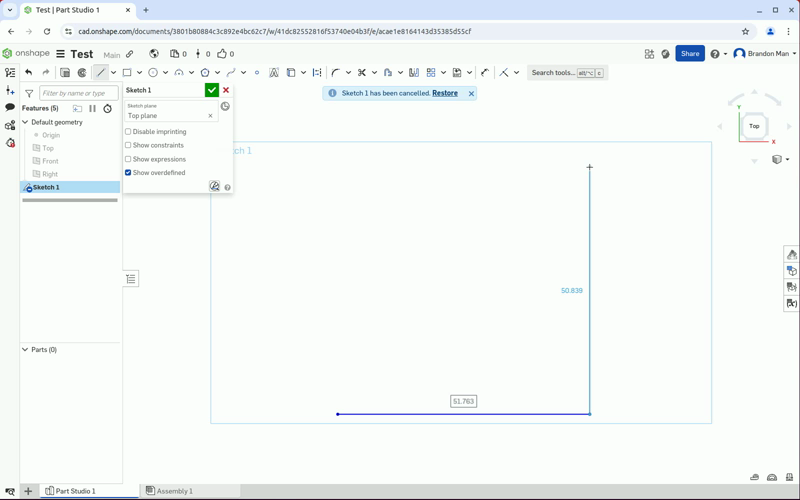
click(589, 166)
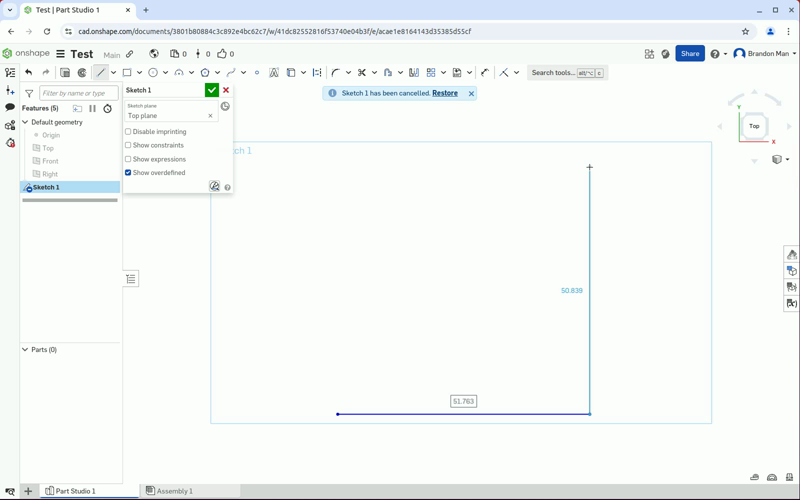
key_up(shift)
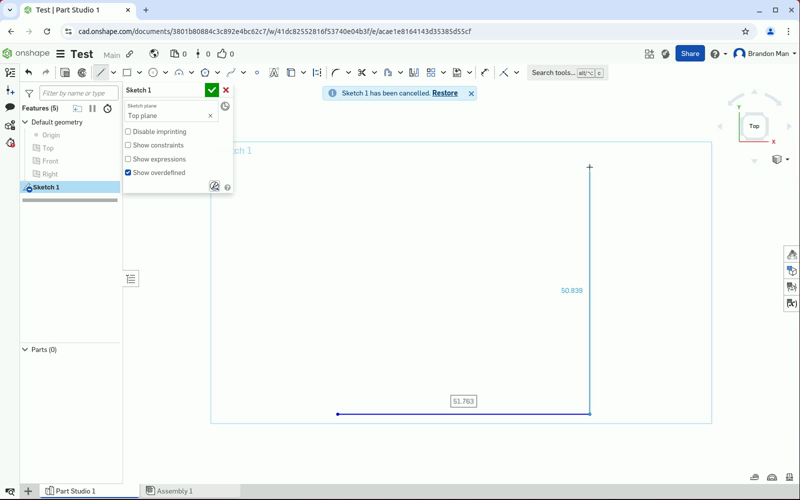
key_down(shift)
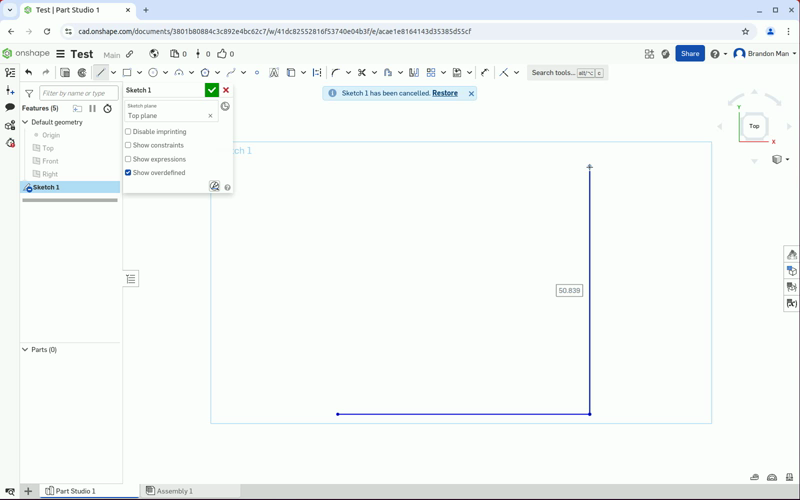
mouse_move(337, 166)
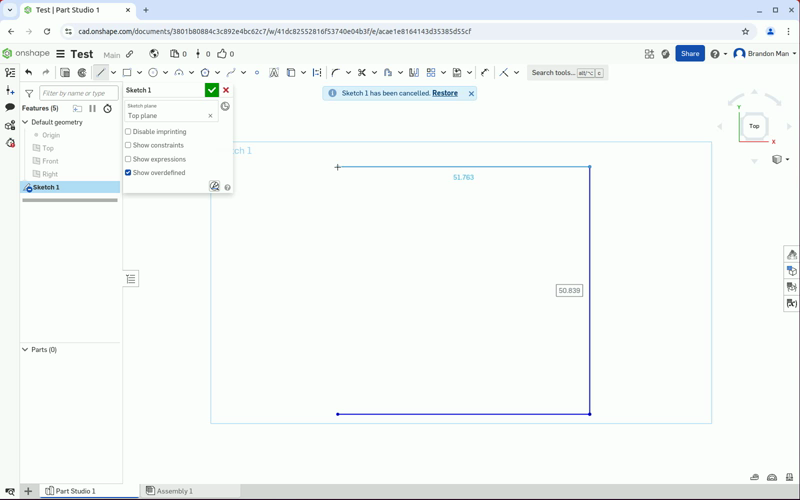
click(337, 166)
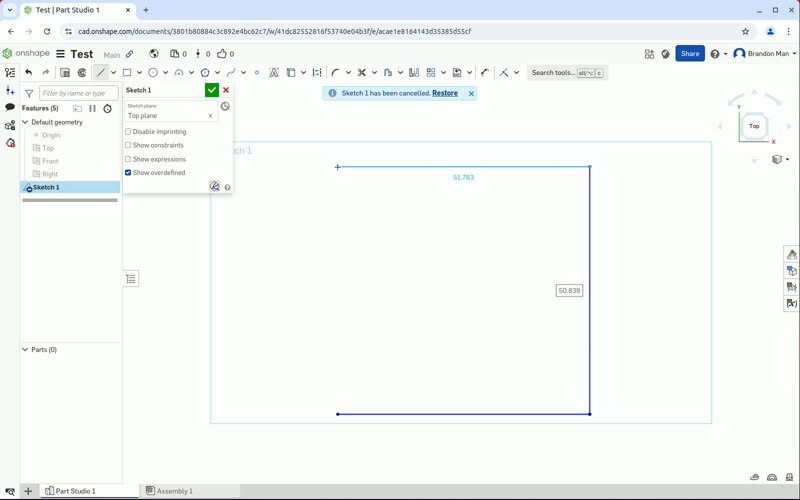
key_up(shift)
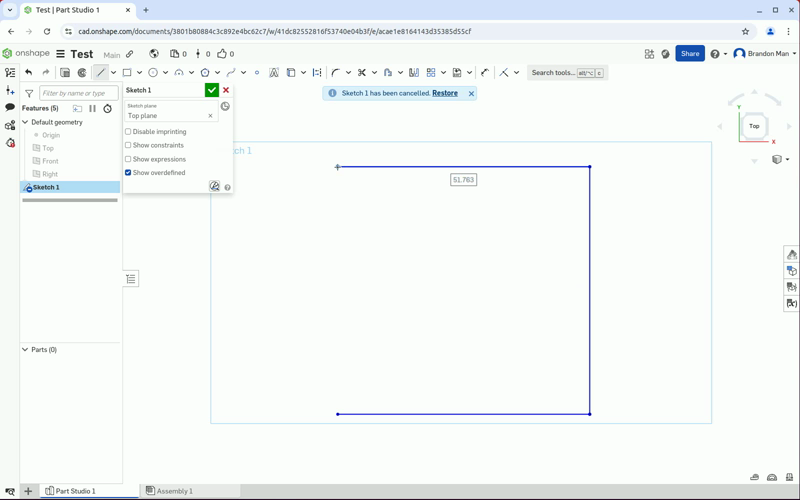
key_down(shift)
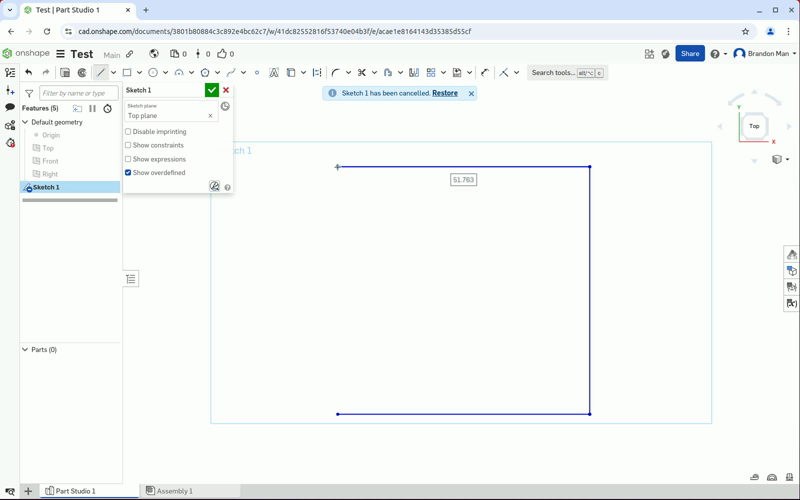
mouse_move(337, 414)
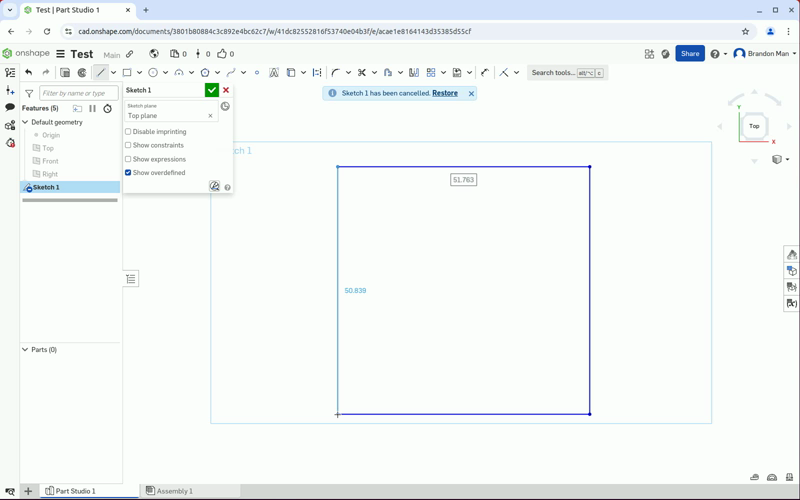
key_up(shift)
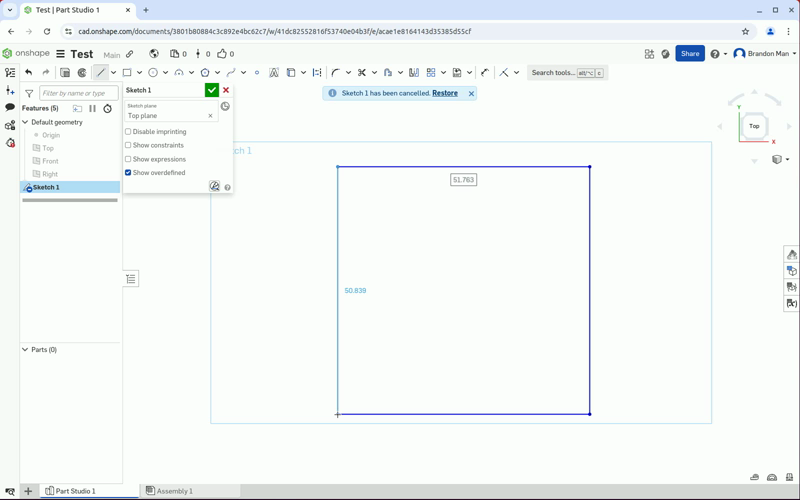
click(337, 414)
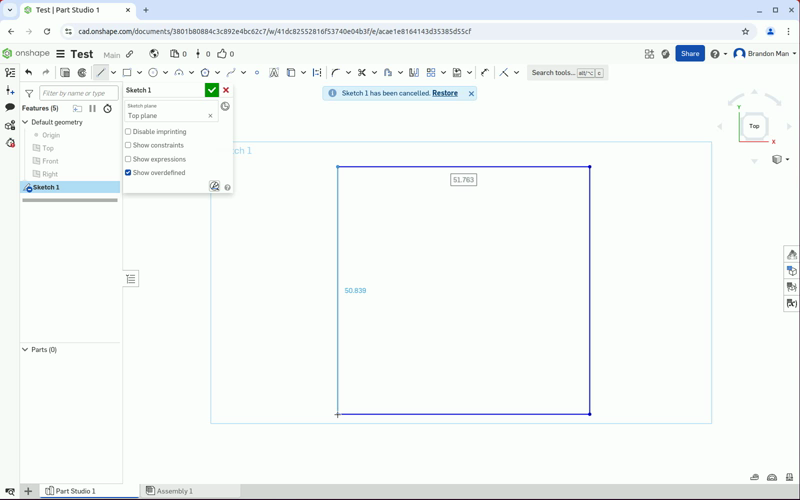
key(esc)
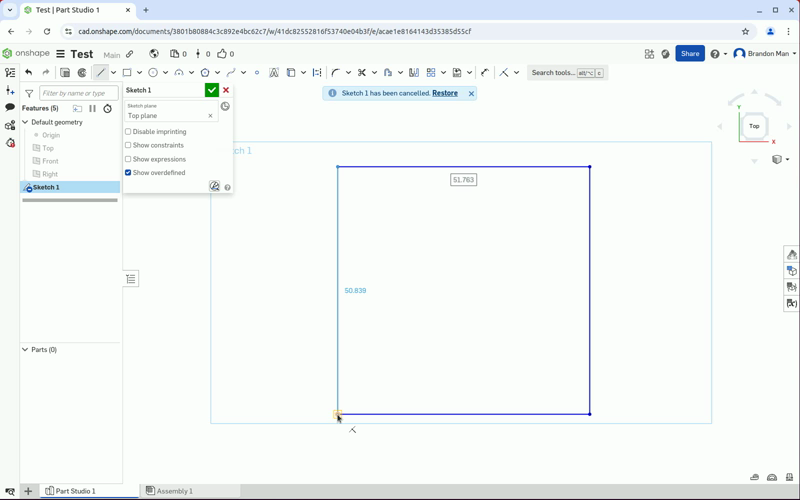
key(c)
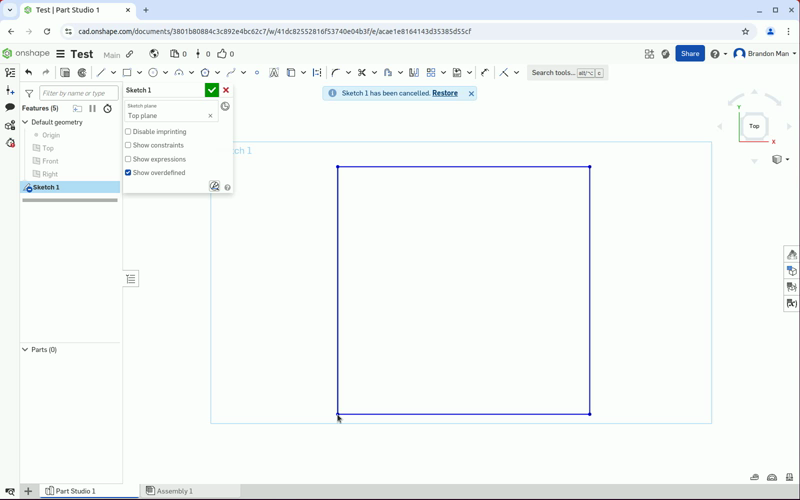
key_down(shift)
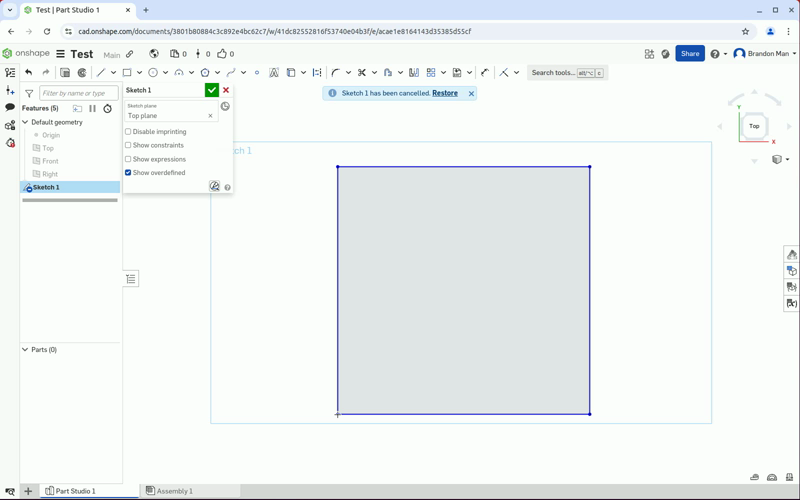
mouse_move(460, 283)
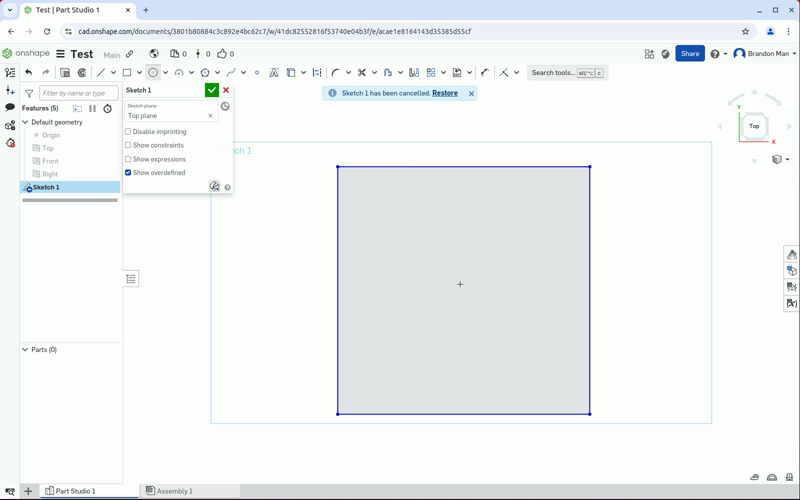
click(460, 283)
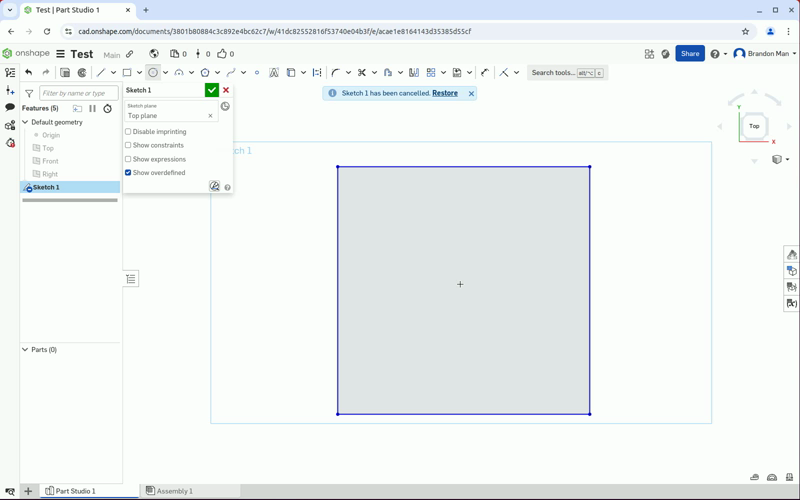
key_up(shift)
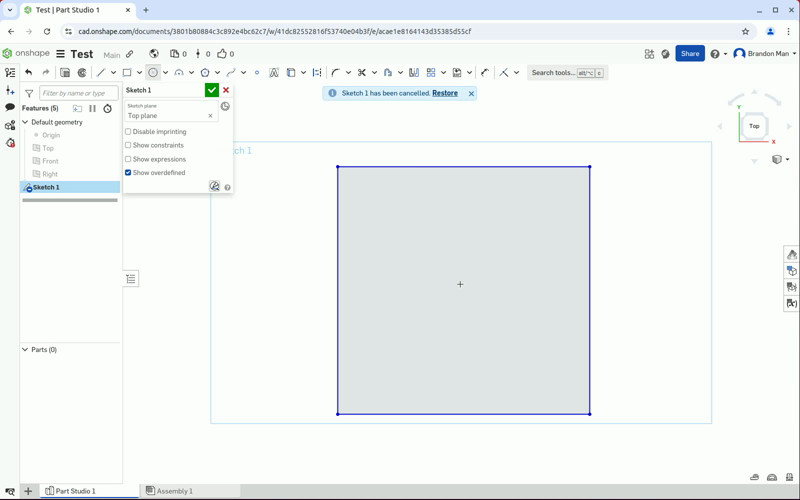
mouse_move(500, 283)
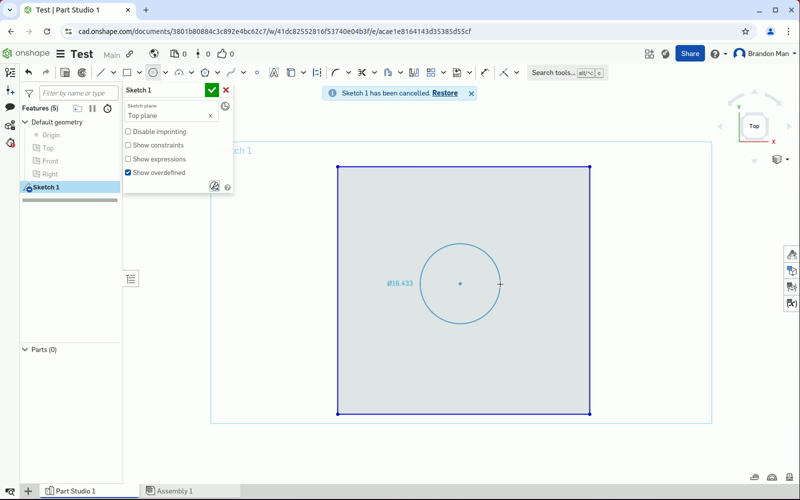
click(500, 283)
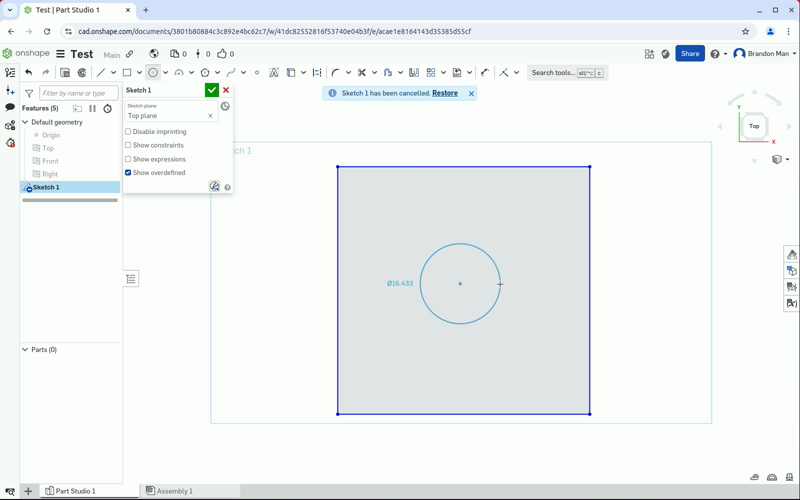
key(esc)
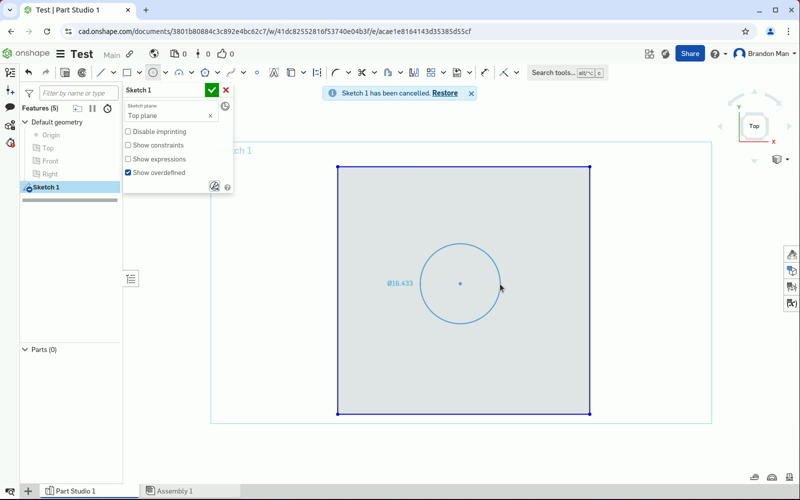
mouse_move(508, 362)
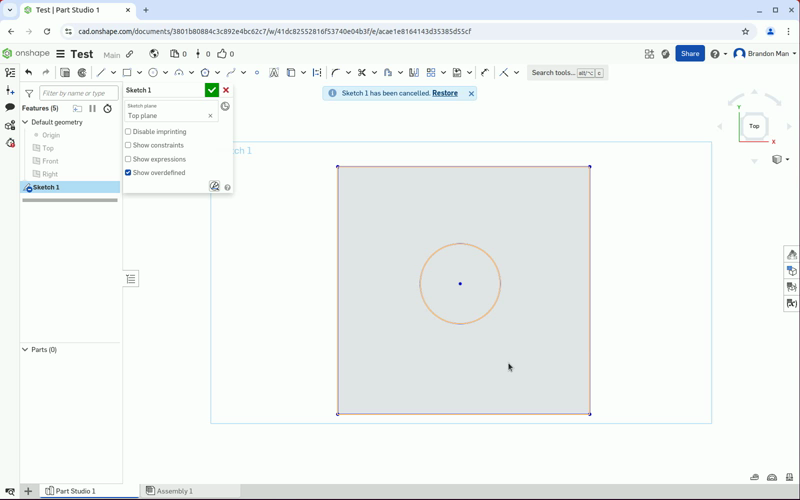
click(508, 362)
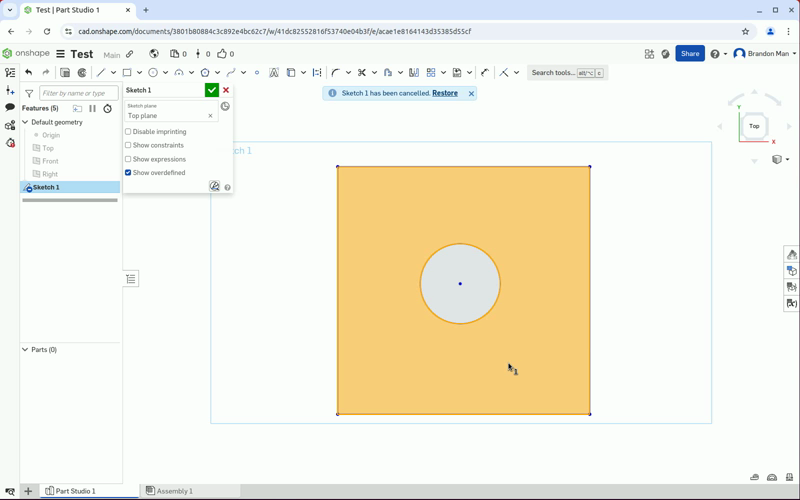
mouse_move(73, 352)
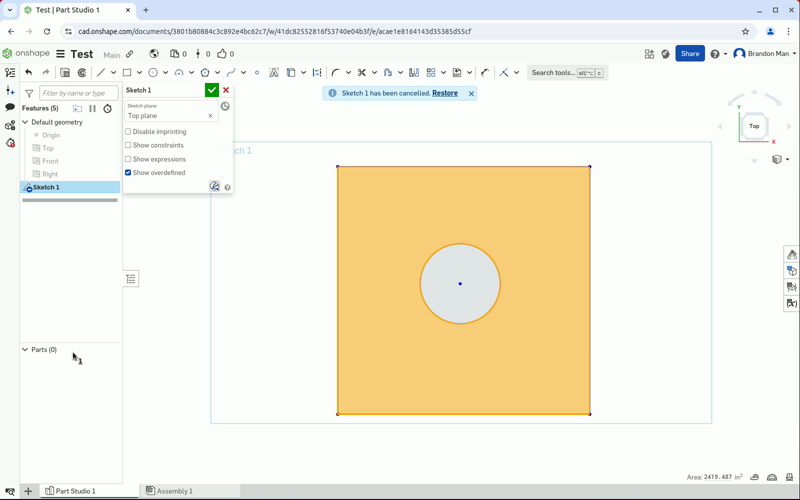
key(shift+y)
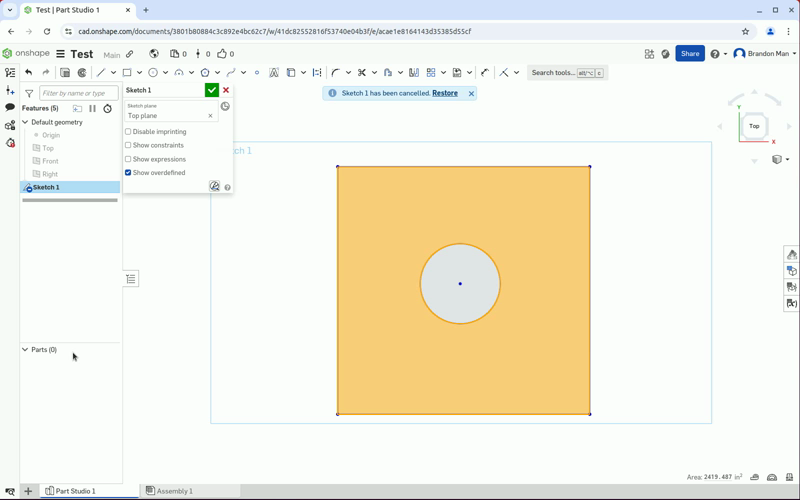
key(shift+e)
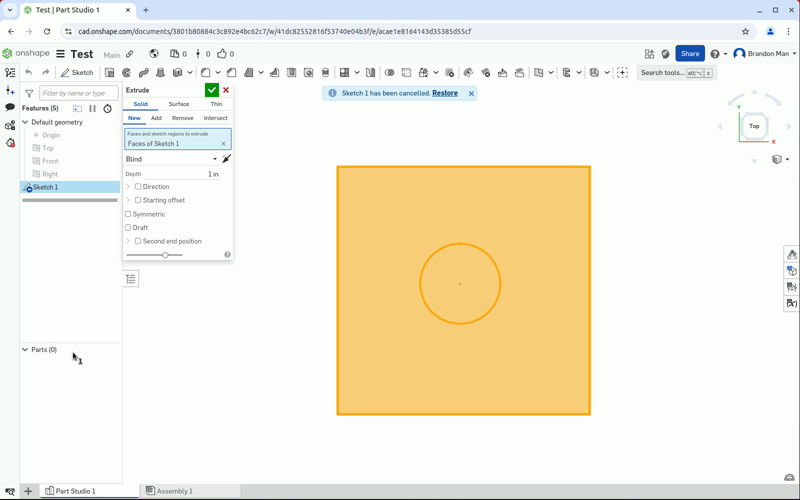
mouse_move(143, 106)
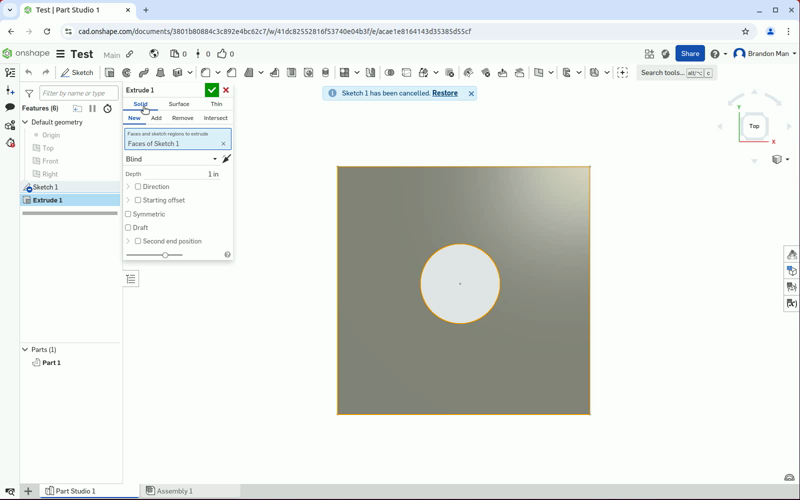
click(143, 106)
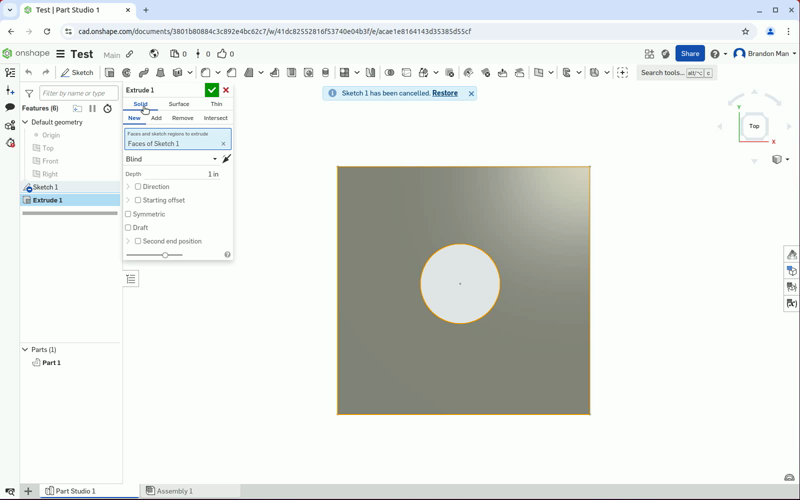
mouse_move(137, 120)
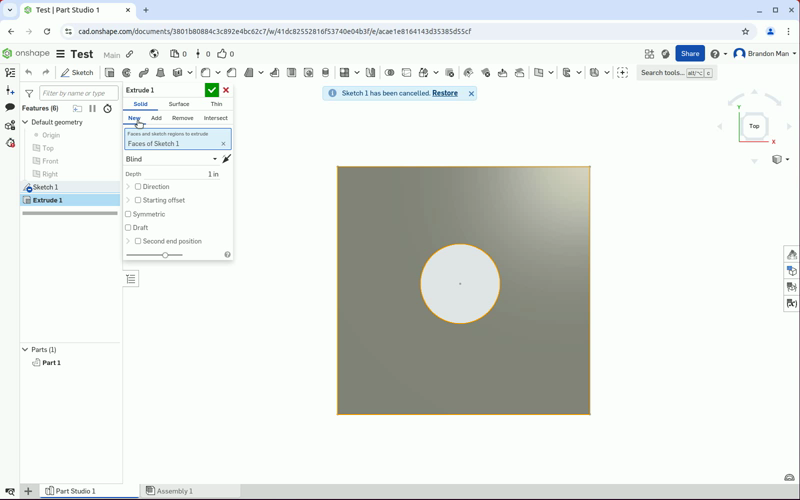
click(137, 120)
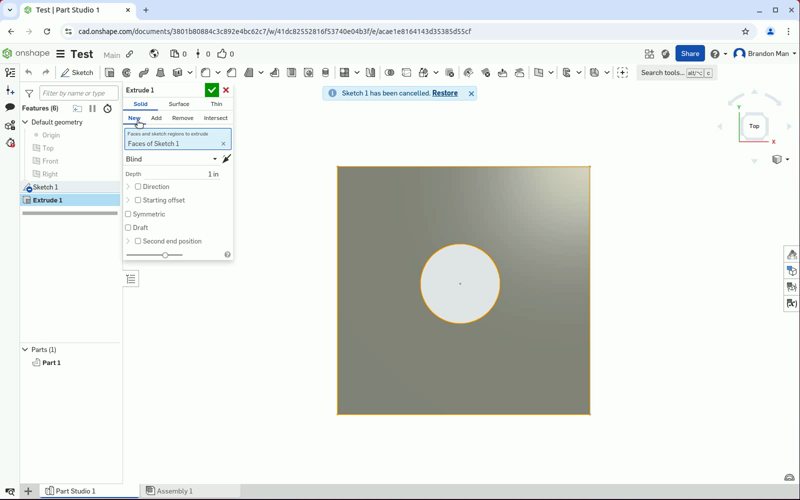
key(tab, 4)
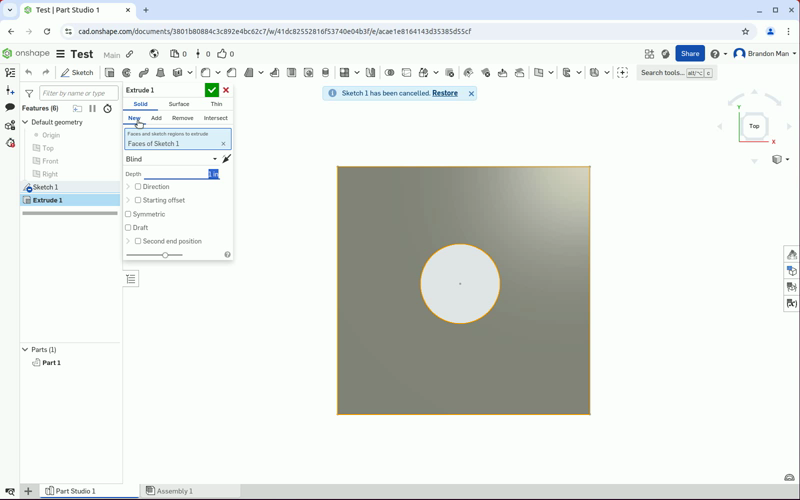
text(2.889)
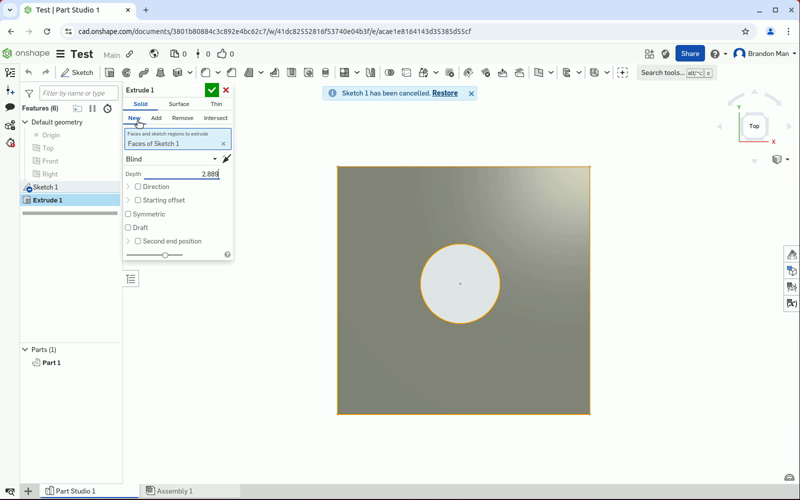
key(enter)
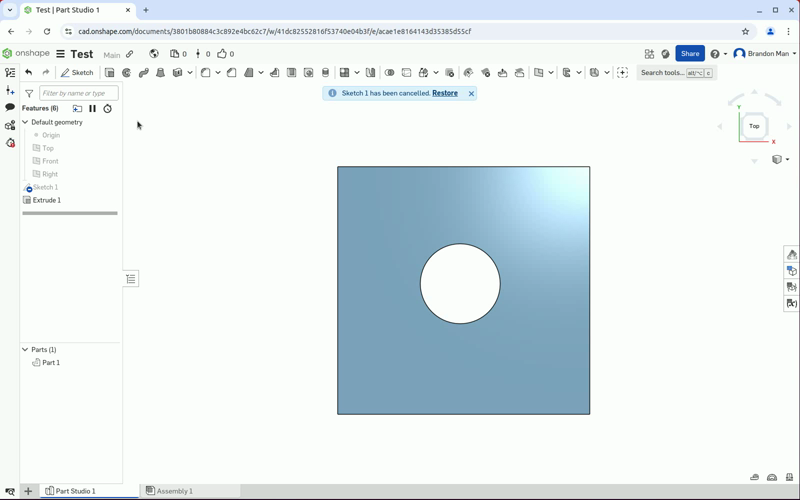
key(shift+h)
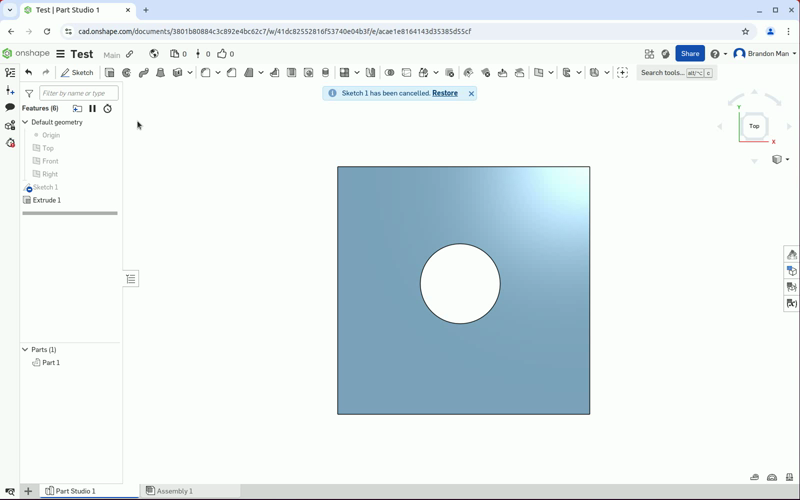
key(shift+h)
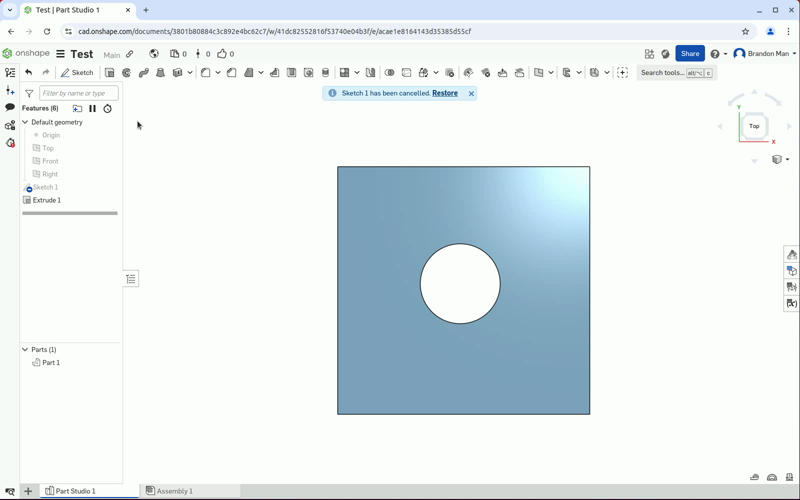
mouse_move(73, 189)
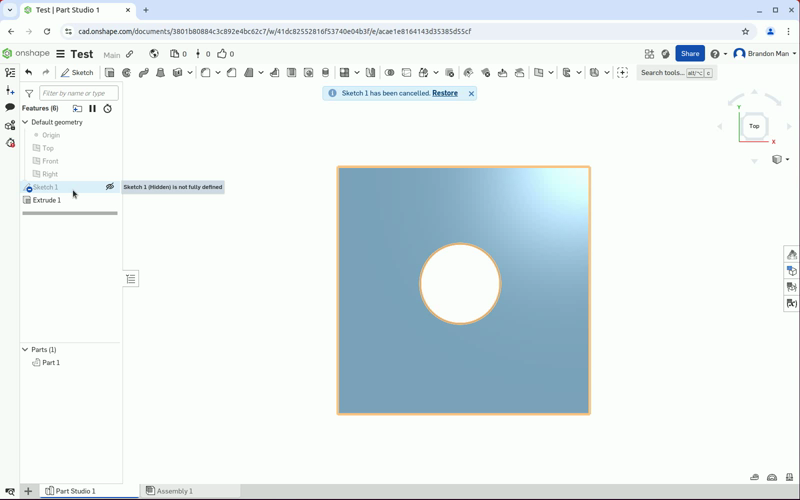
click(73, 189)
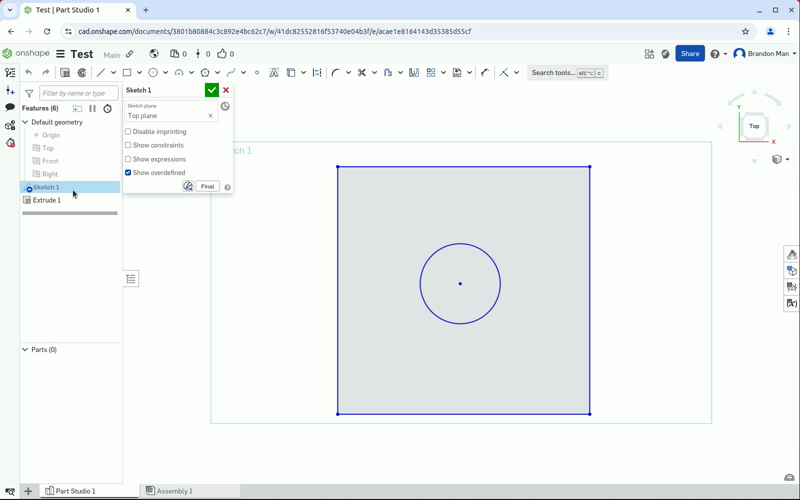
mouse_move(229, 92)
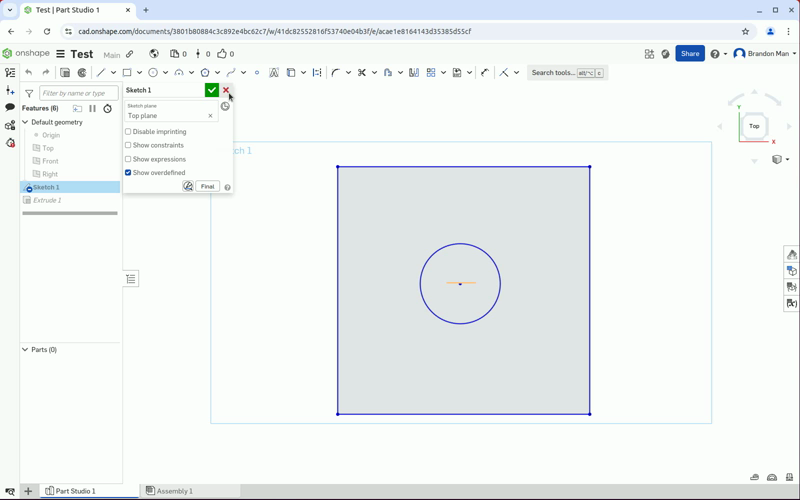
click(229, 92)
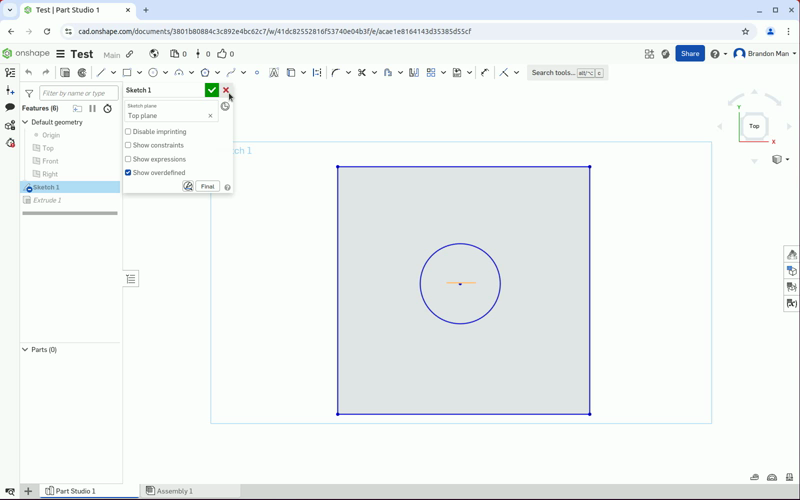
key(shift+s)
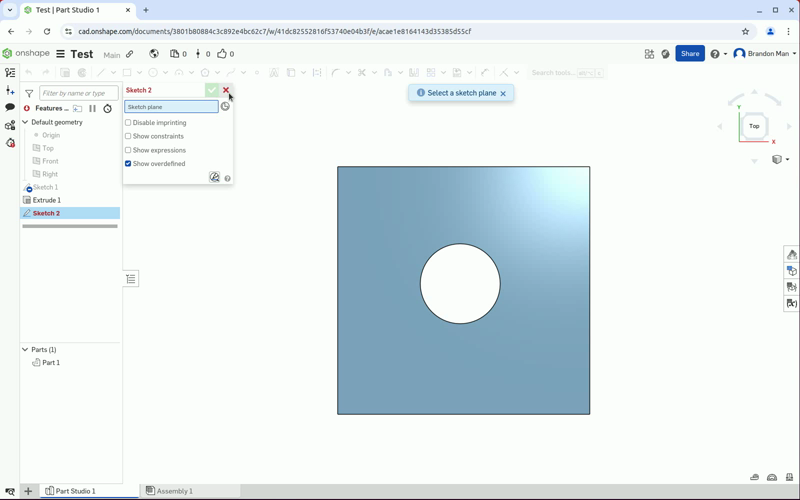
mouse_move(73, 150)
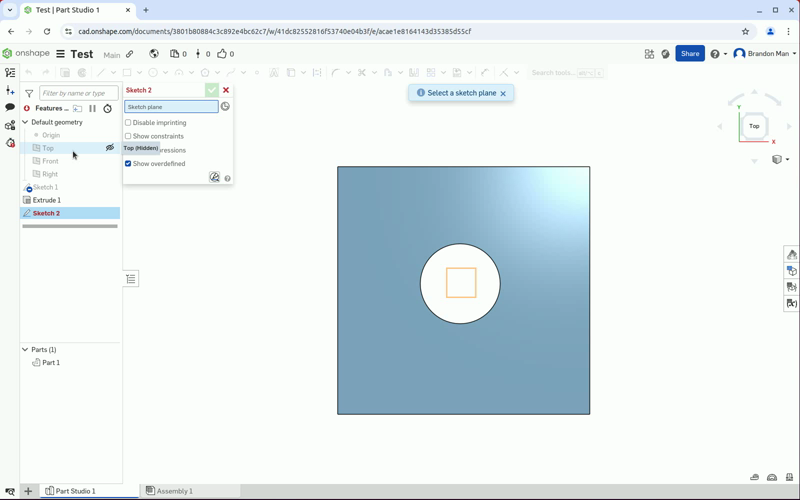
click(73, 150)
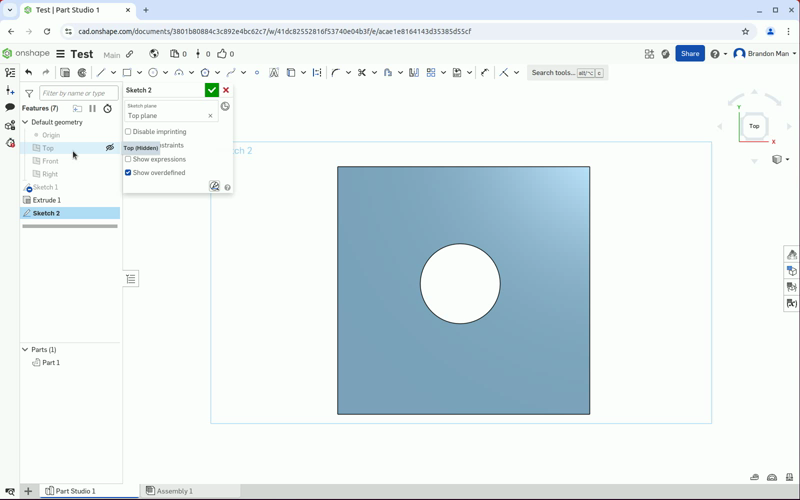
mouse_move(73, 352)
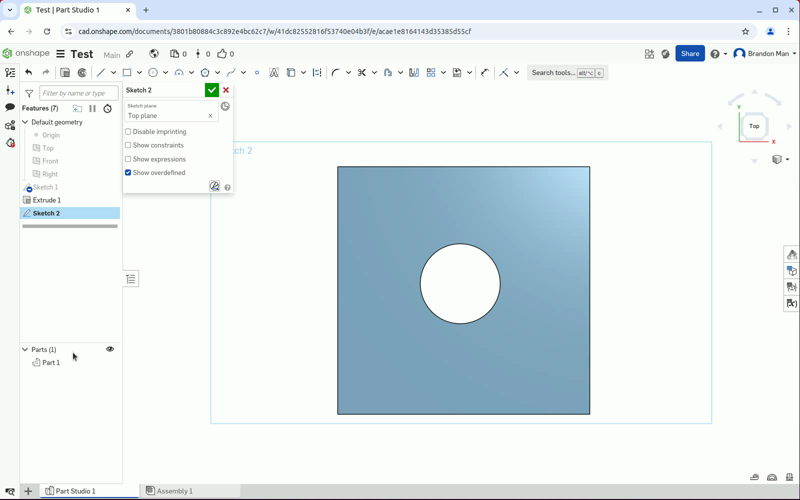
key(y)
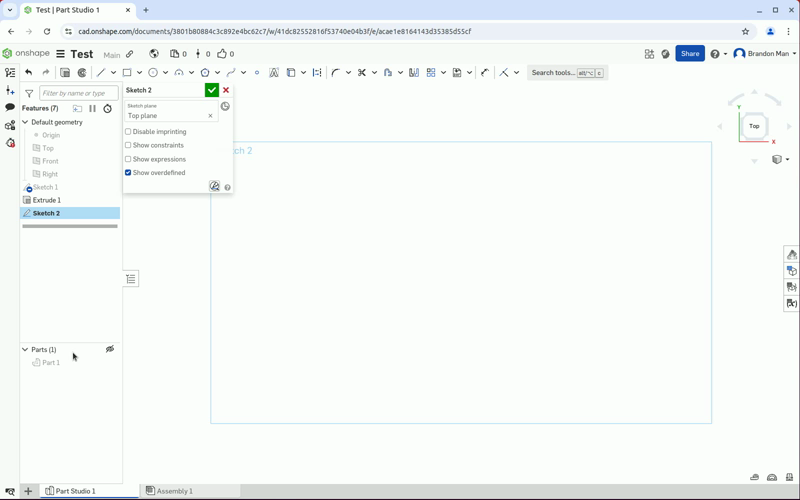
key(l)
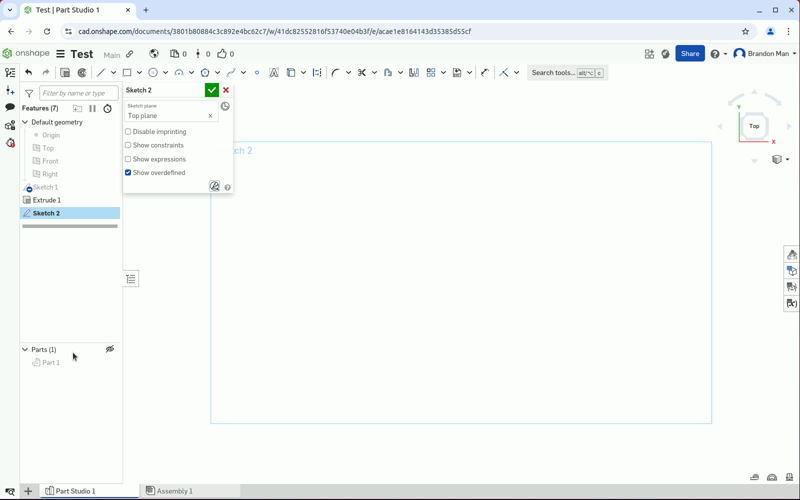
key_down(shift)
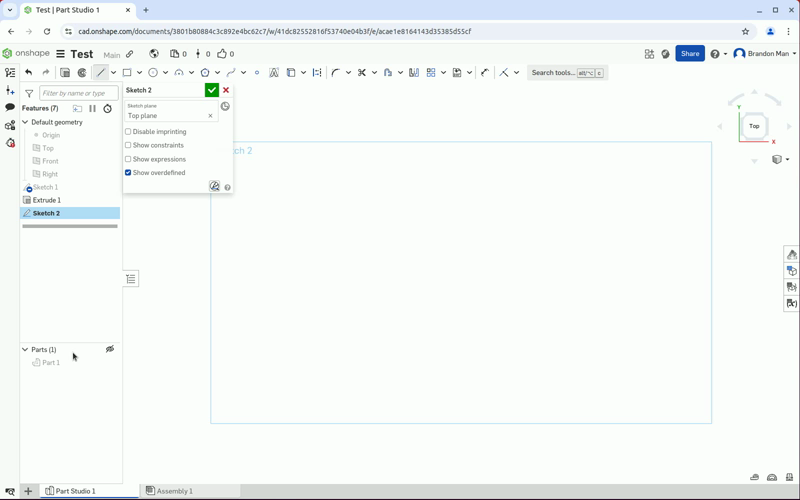
mouse_move(337, 414)
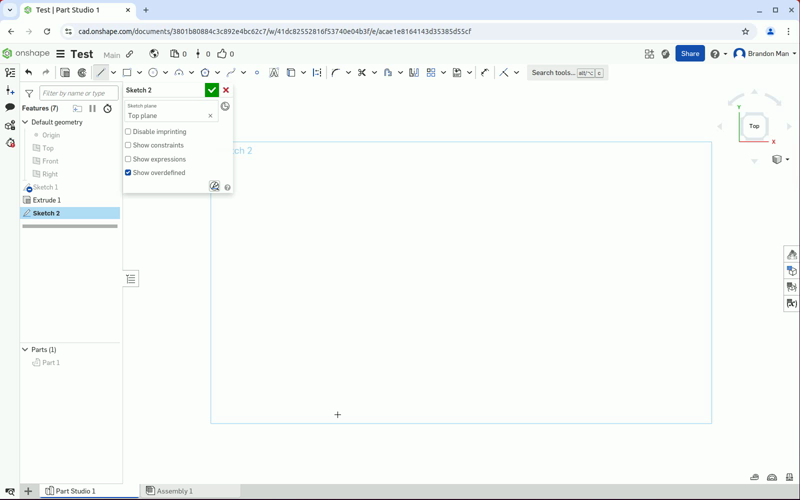
click(337, 414)
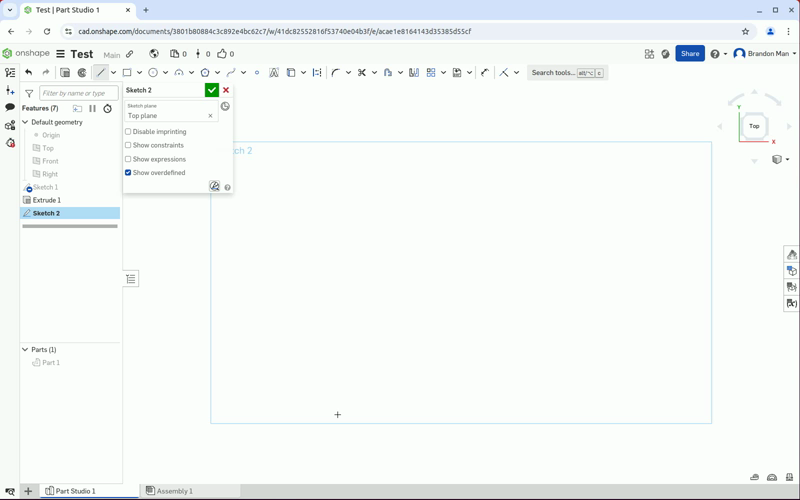
key_up(shift)
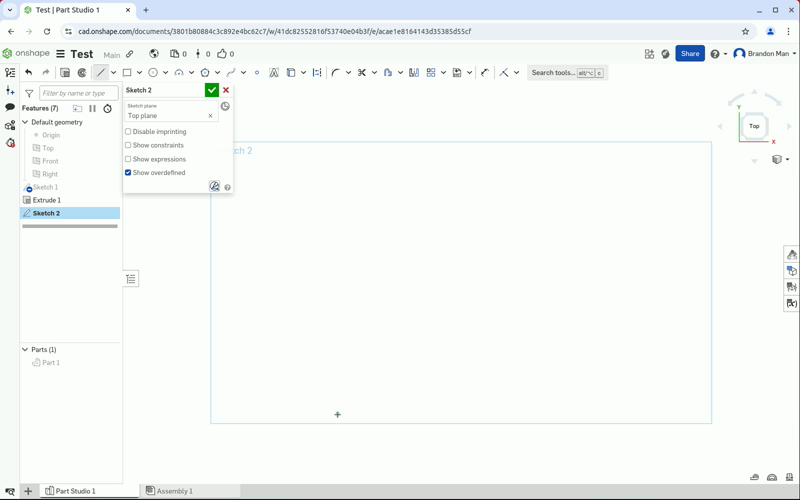
key_down(shift)
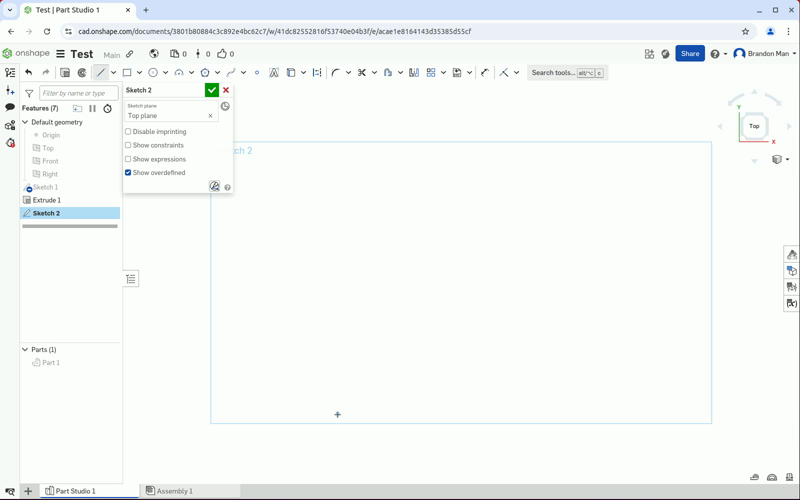
mouse_move(589, 414)
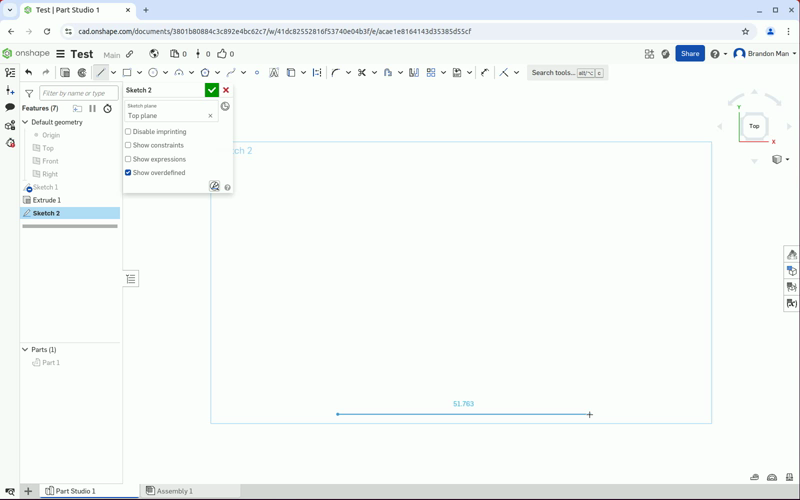
click(589, 414)
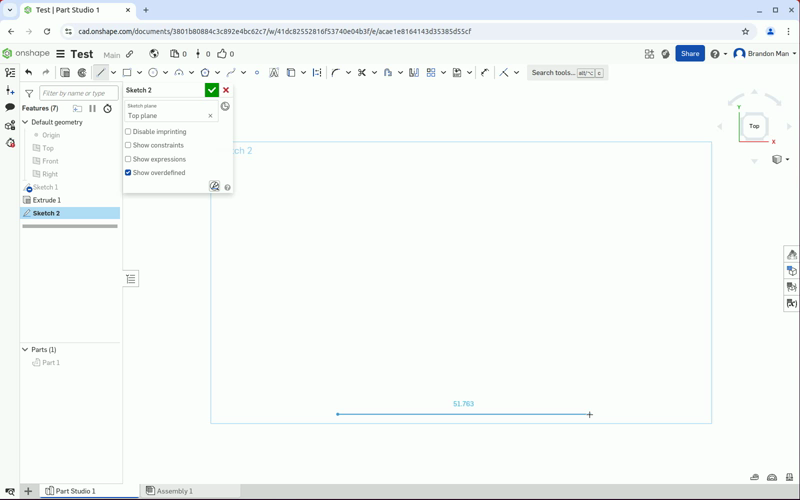
key_up(shift)
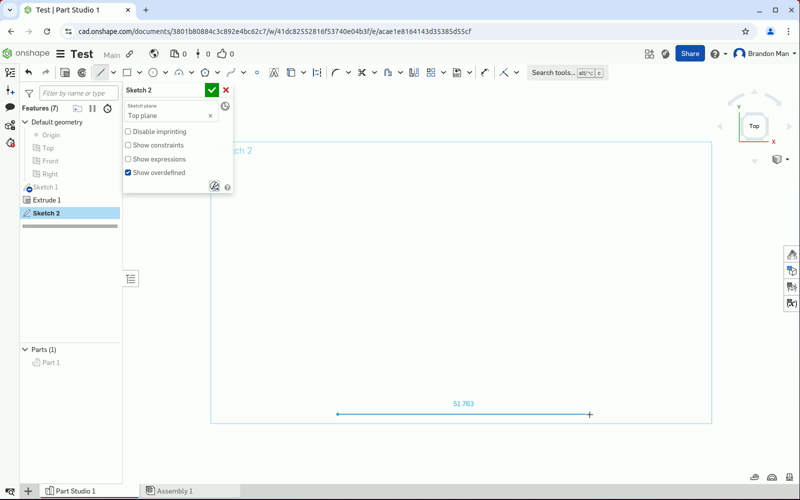
key_down(shift)
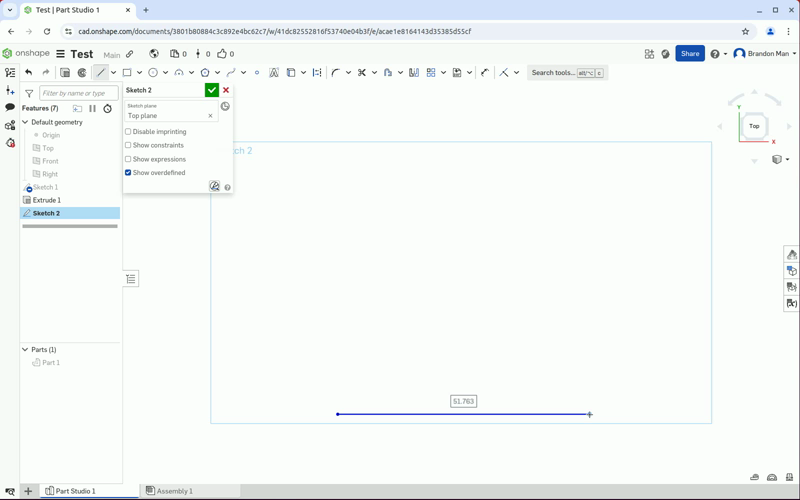
mouse_move(589, 166)
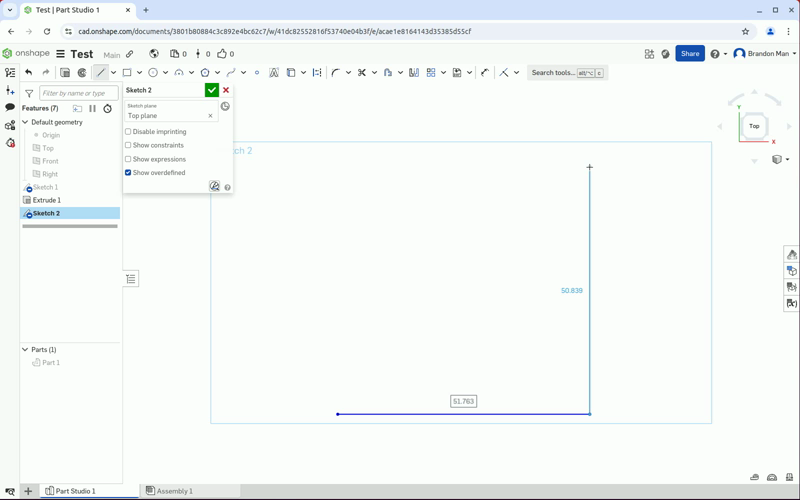
click(589, 166)
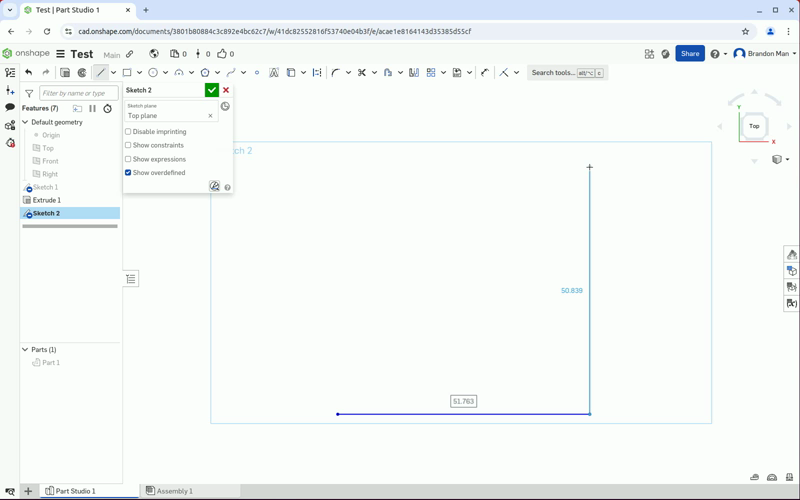
key_up(shift)
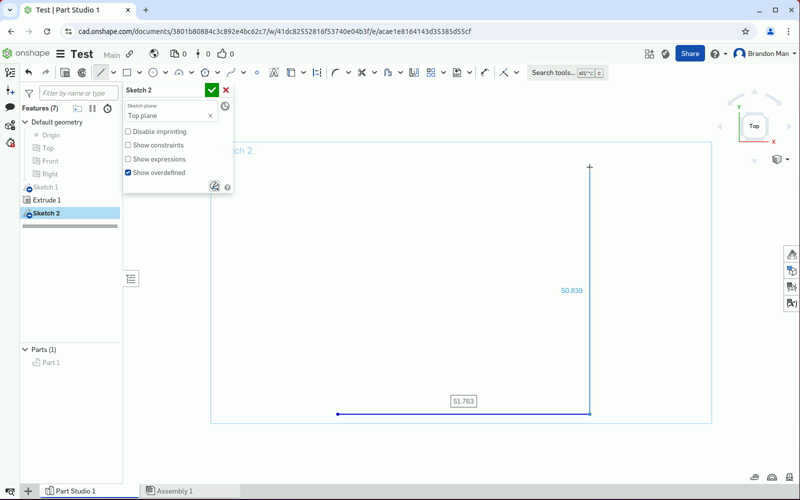
key_down(shift)
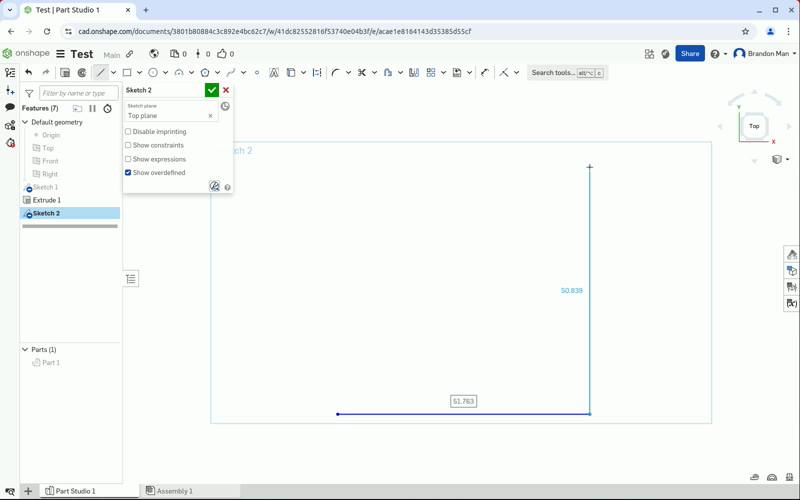
mouse_move(337, 166)
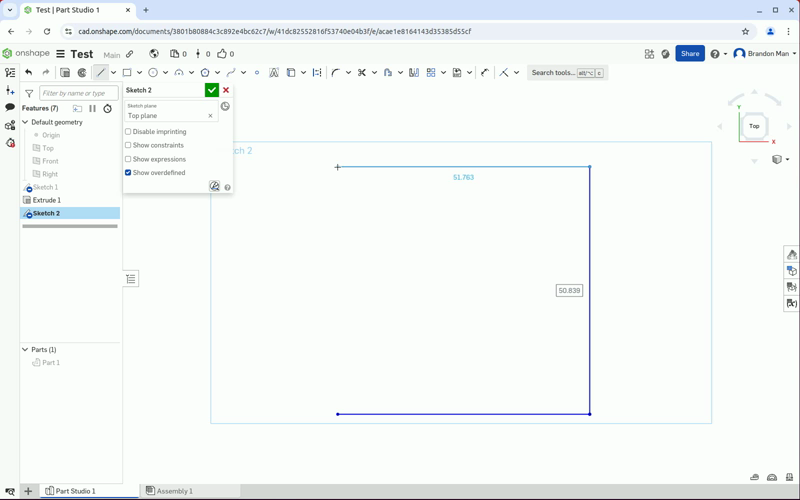
click(337, 166)
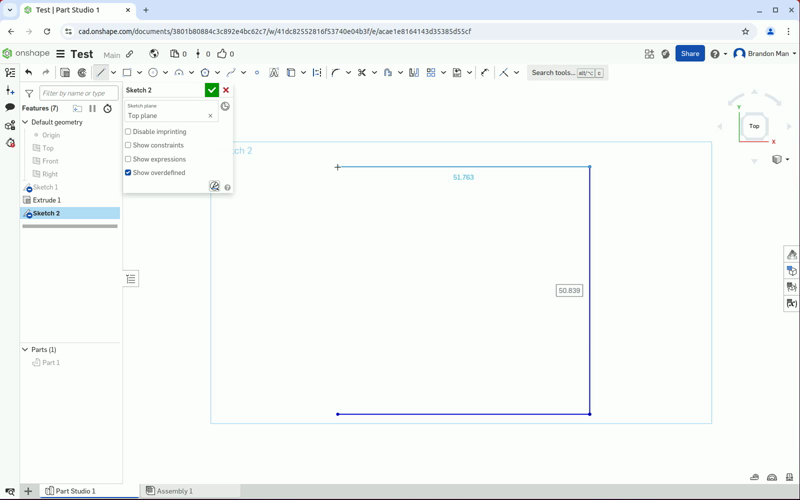
key_up(shift)
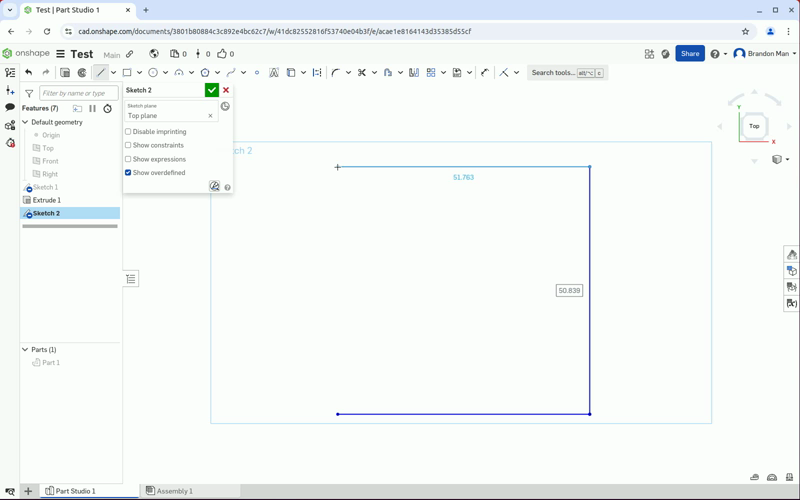
key_down(shift)
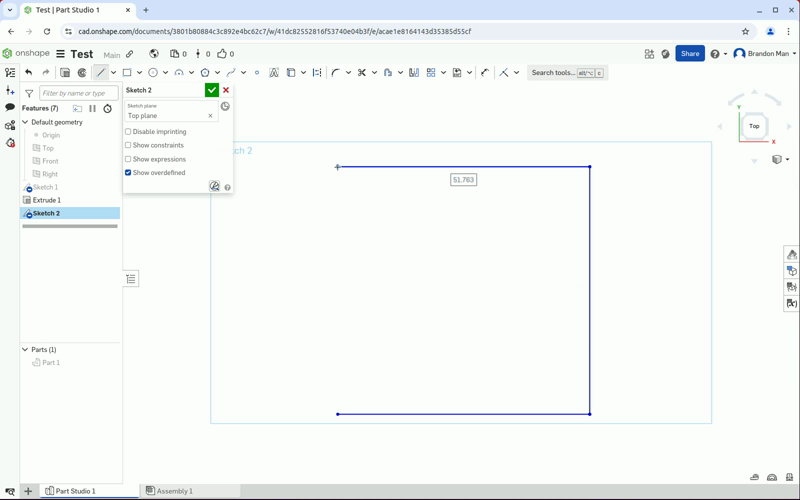
mouse_move(337, 414)
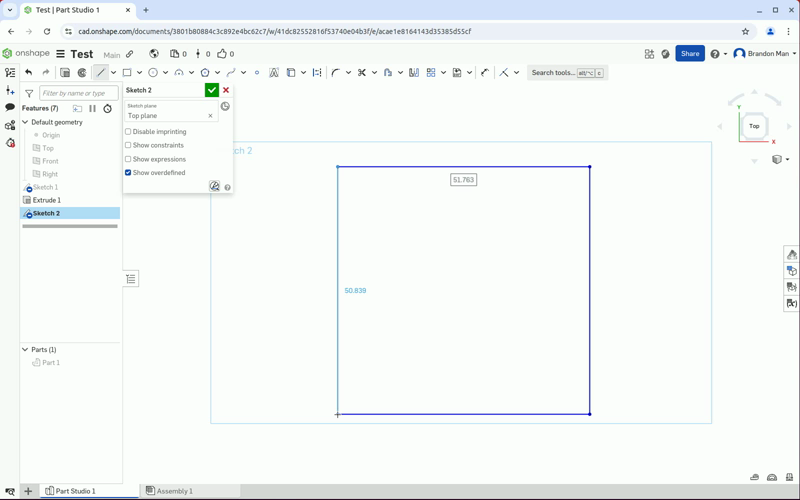
key_up(shift)
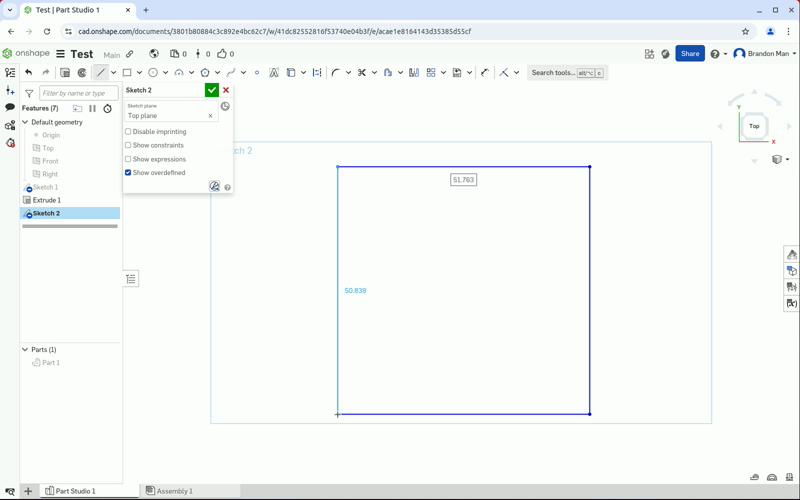
click(337, 414)
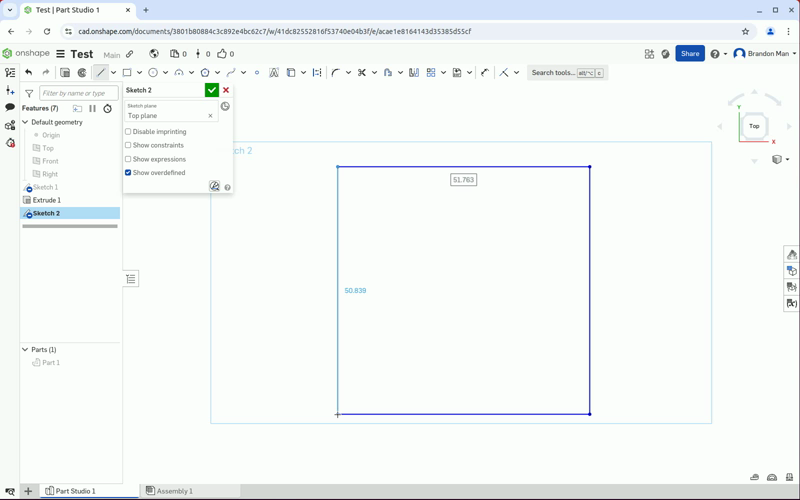
key(esc)
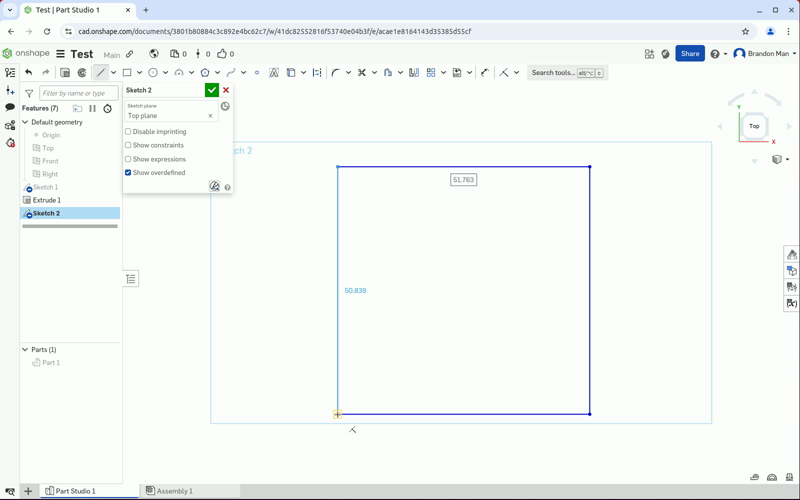
key(c)
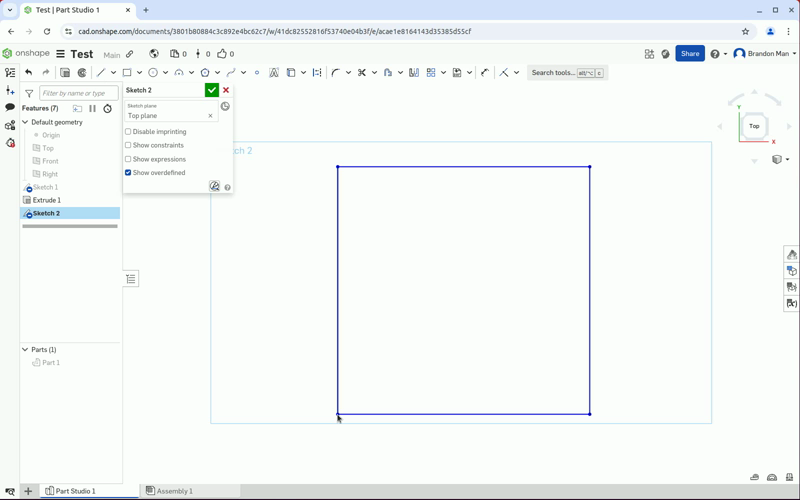
key_down(shift)
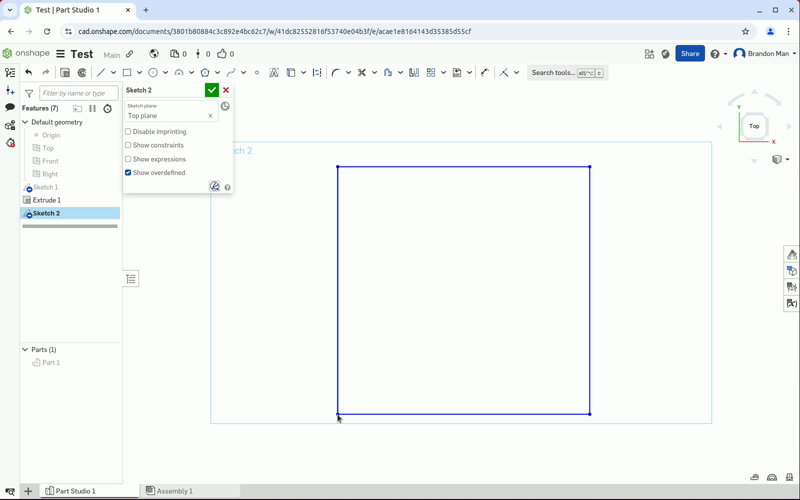
mouse_move(460, 283)
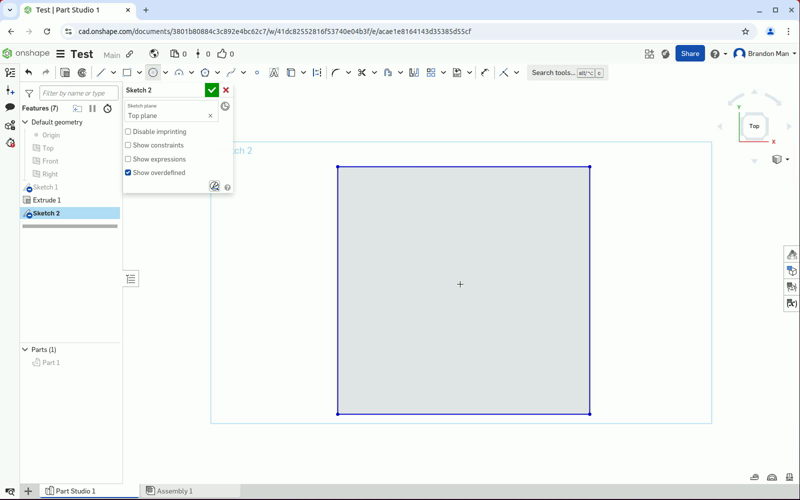
click(460, 283)
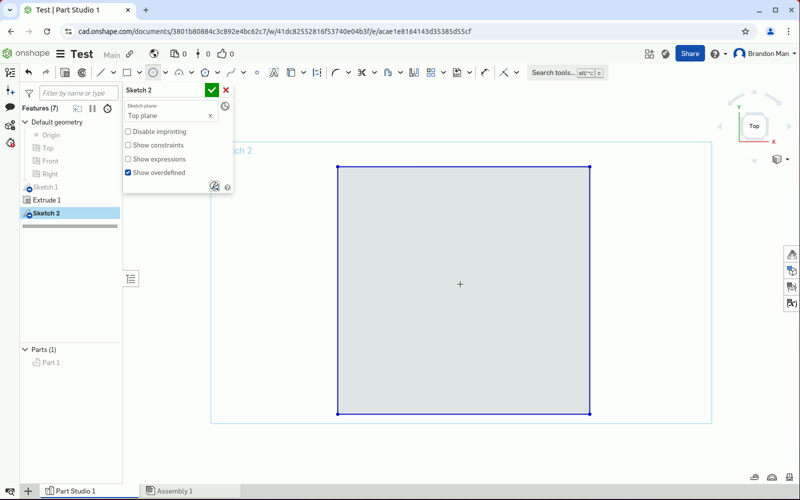
key_up(shift)
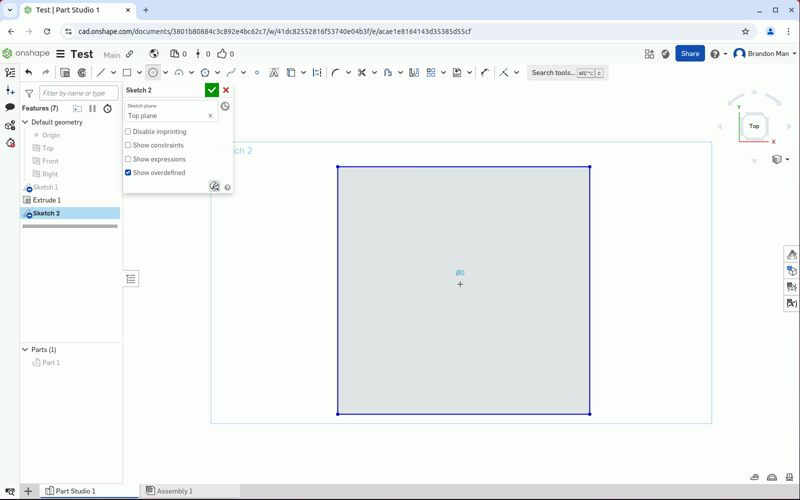
mouse_move(500, 283)
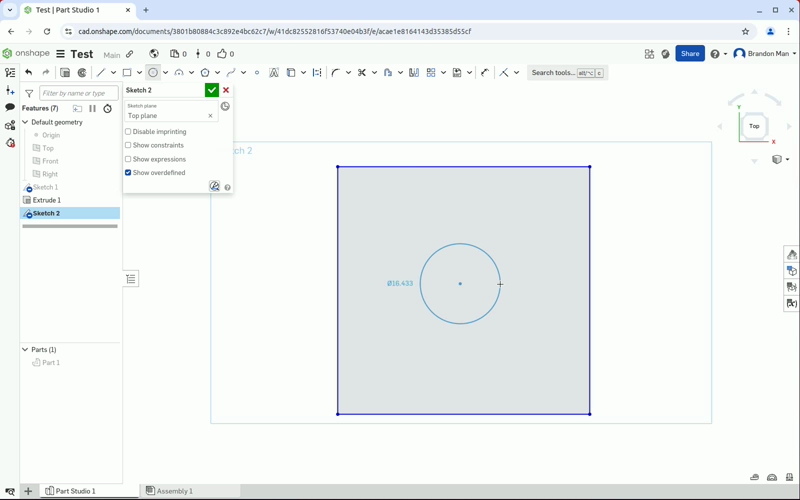
click(500, 283)
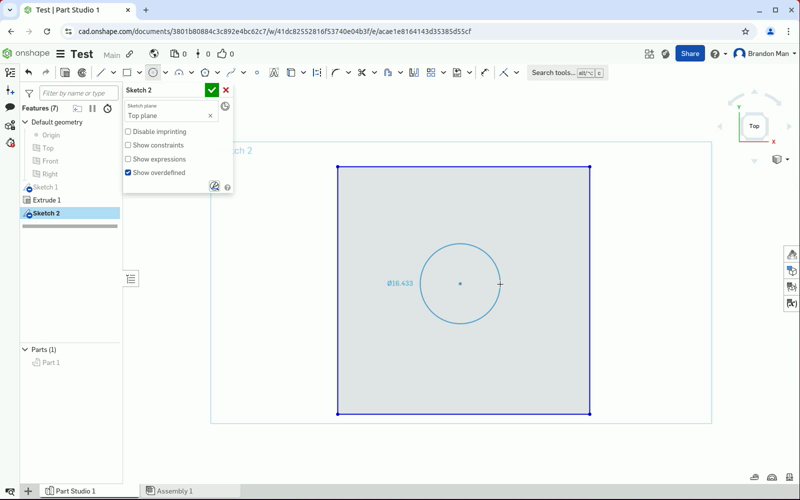
key(esc)
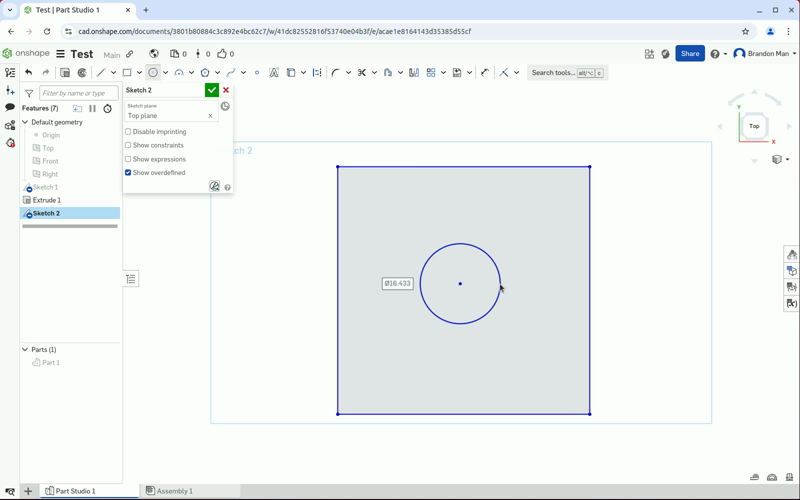
mouse_move(523, 374)
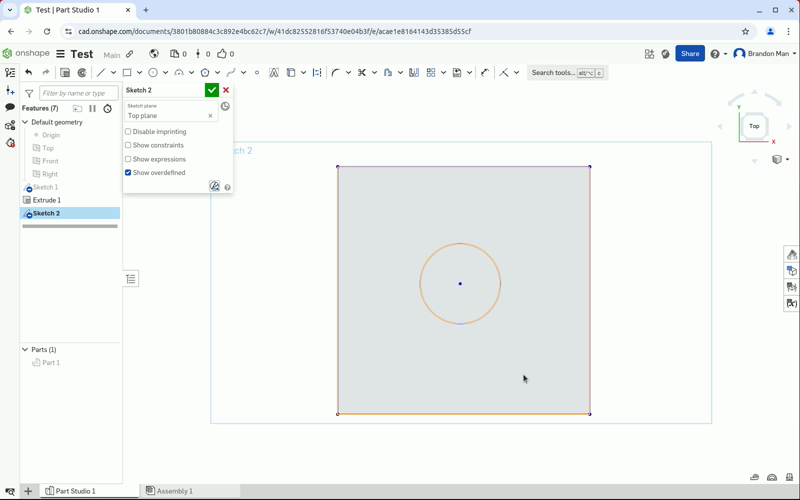
click(523, 374)
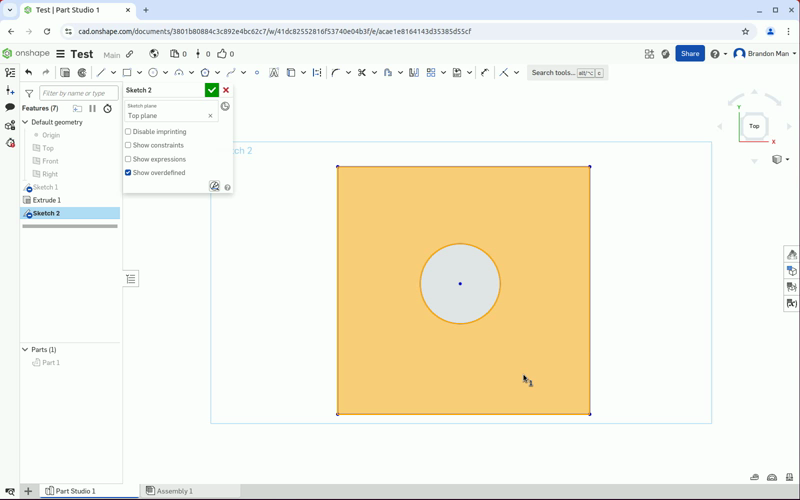
mouse_move(73, 352)
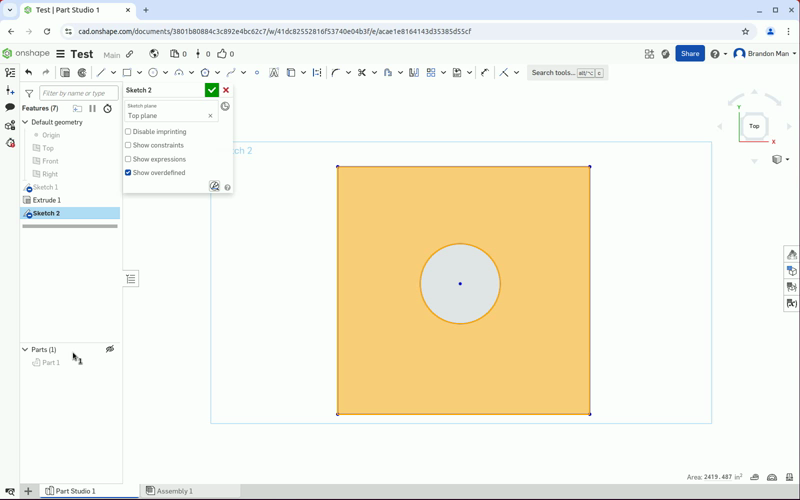
key(shift+y)
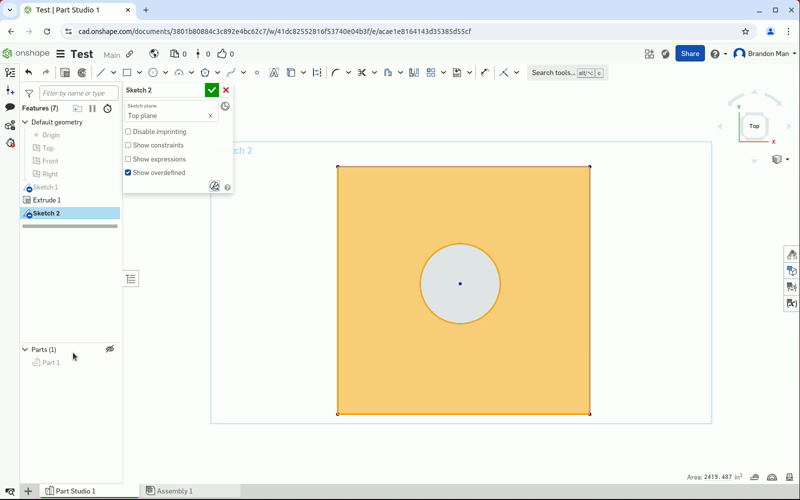
key(shift+e)
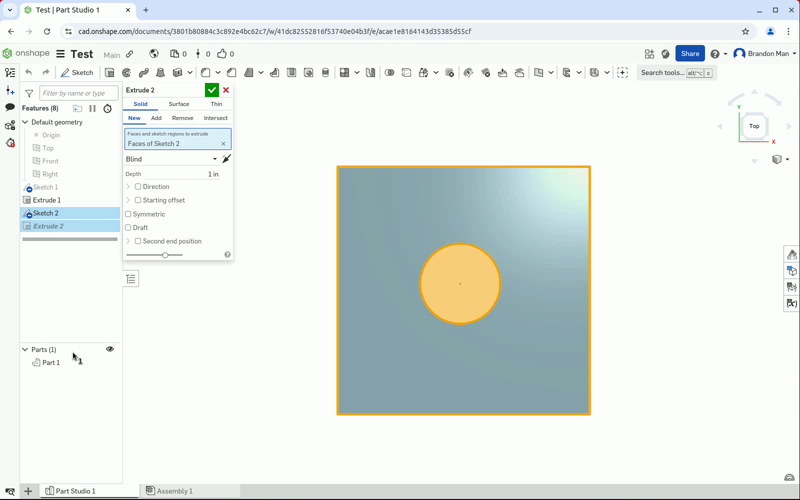
mouse_move(143, 106)
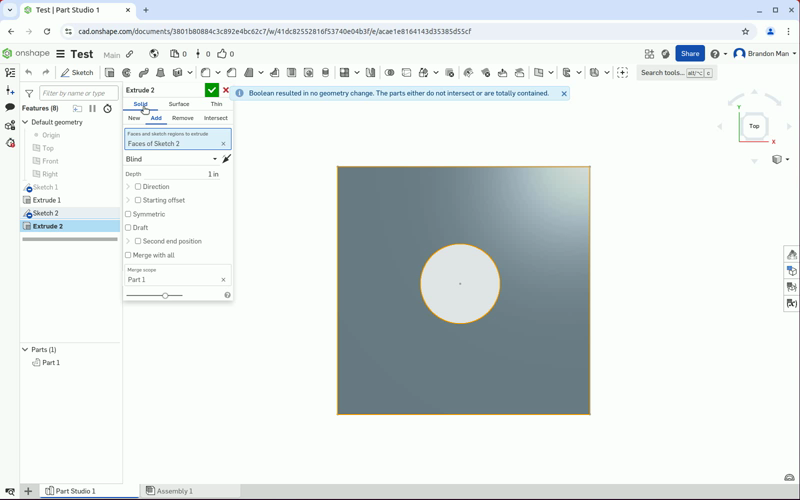
click(143, 106)
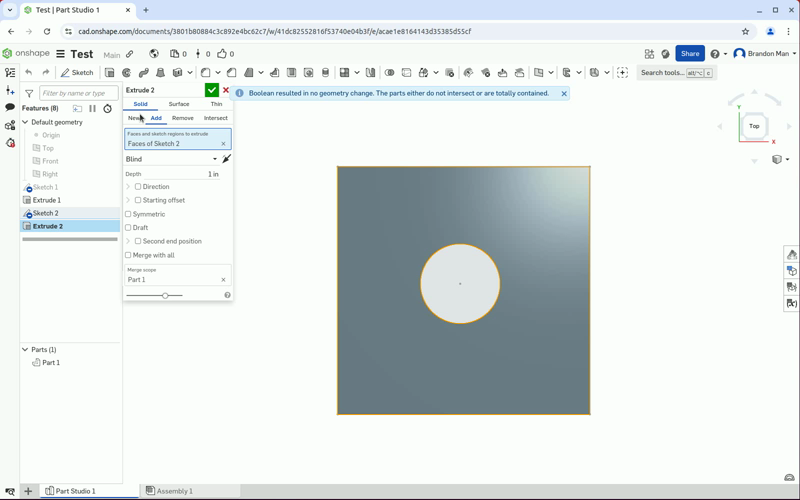
mouse_move(137, 120)
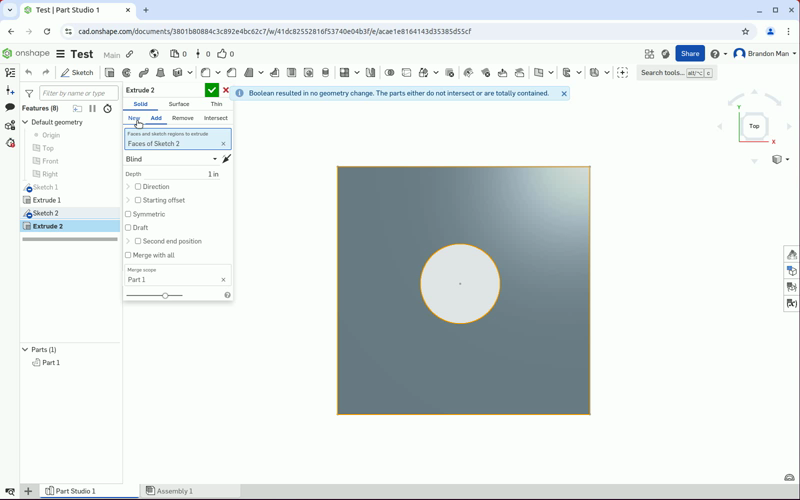
click(137, 120)
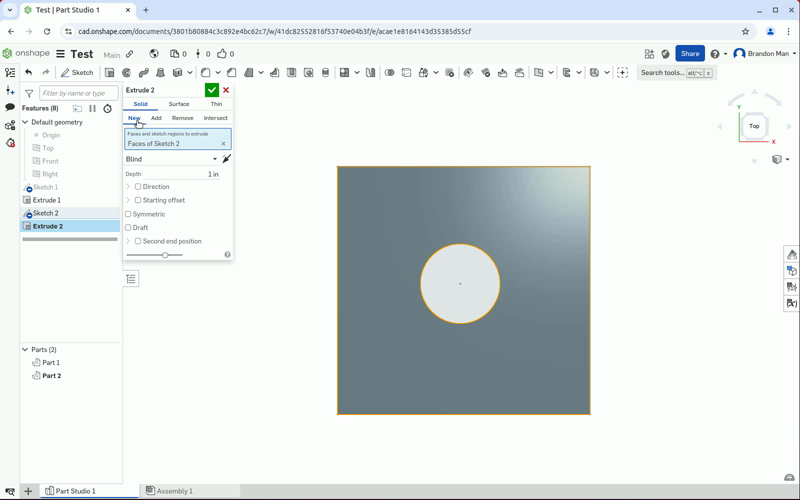
key(tab, 4)
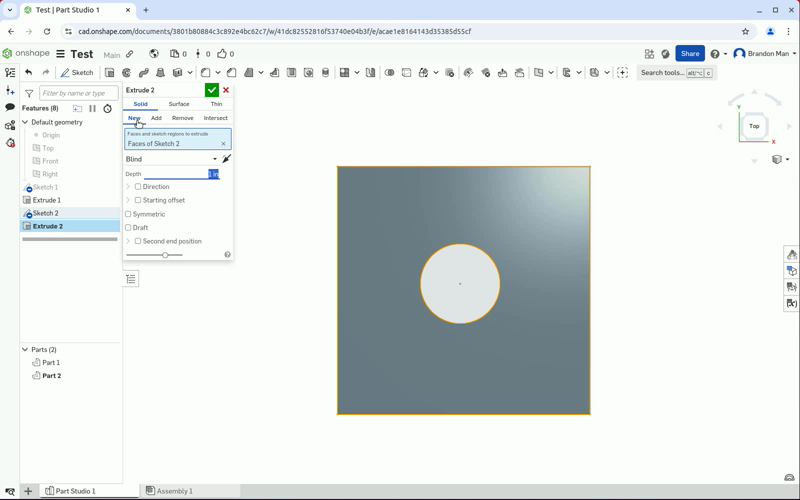
text(2.889)
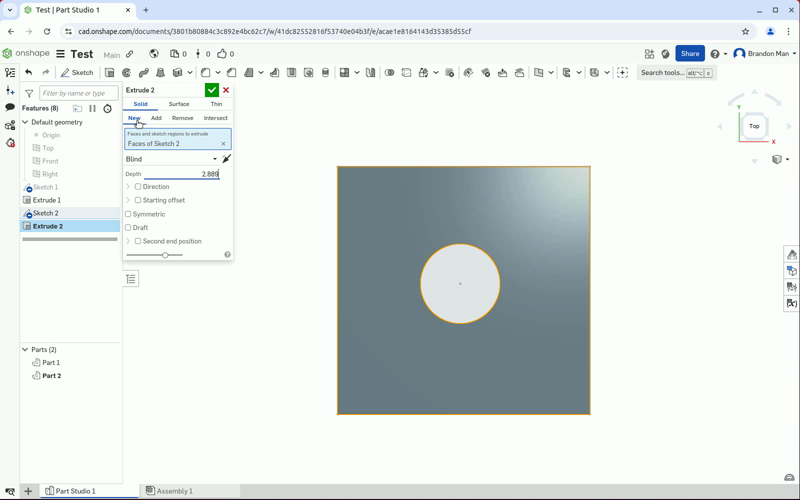
key(enter)
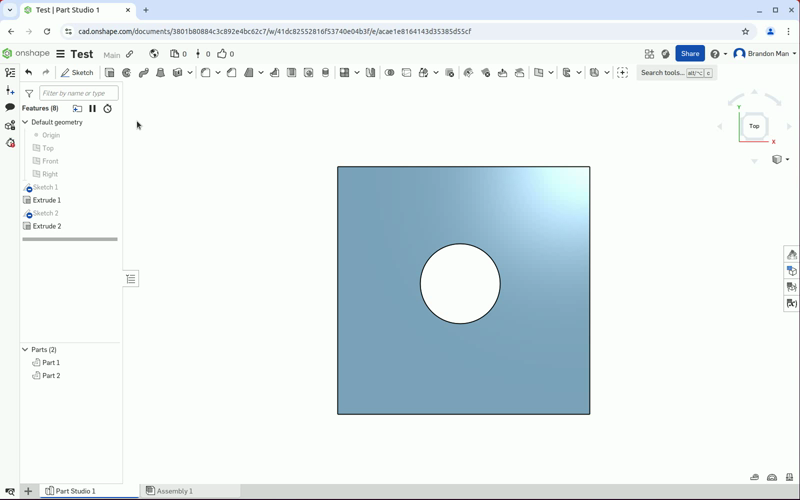
key(shift+h)
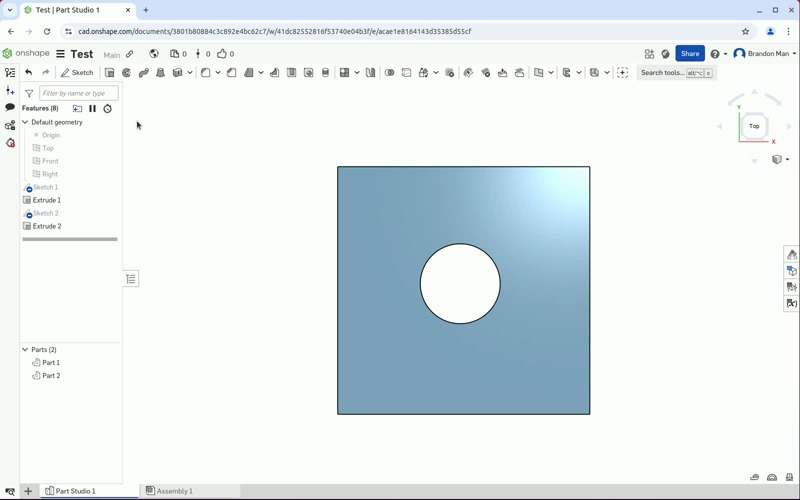
key(shift+h)
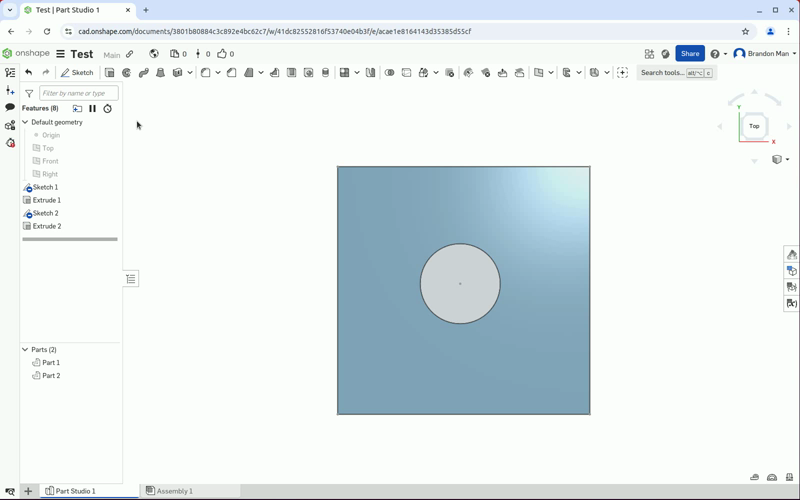
key(shift+7)
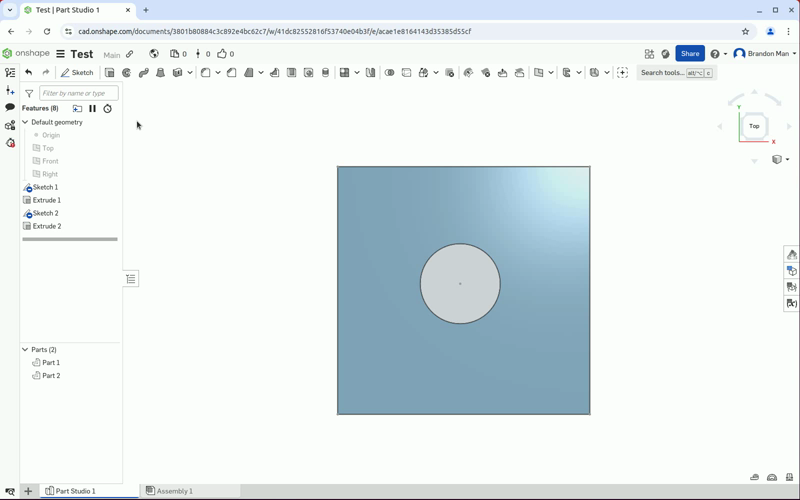
key(up, 3)
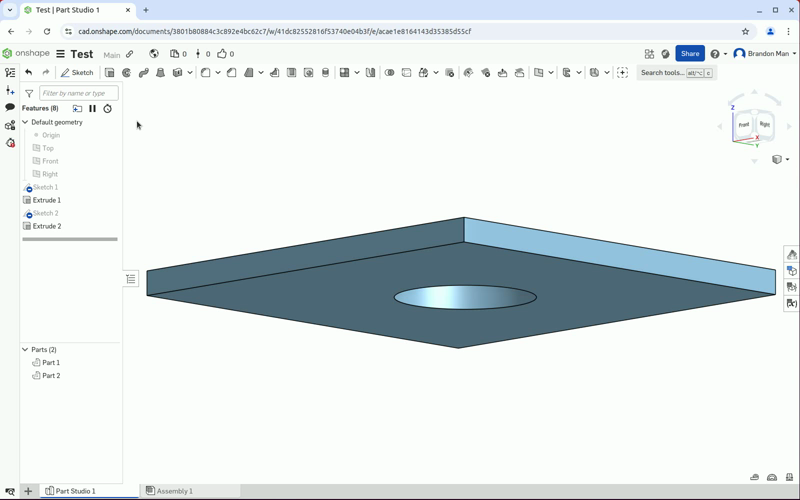
key(left, 3)
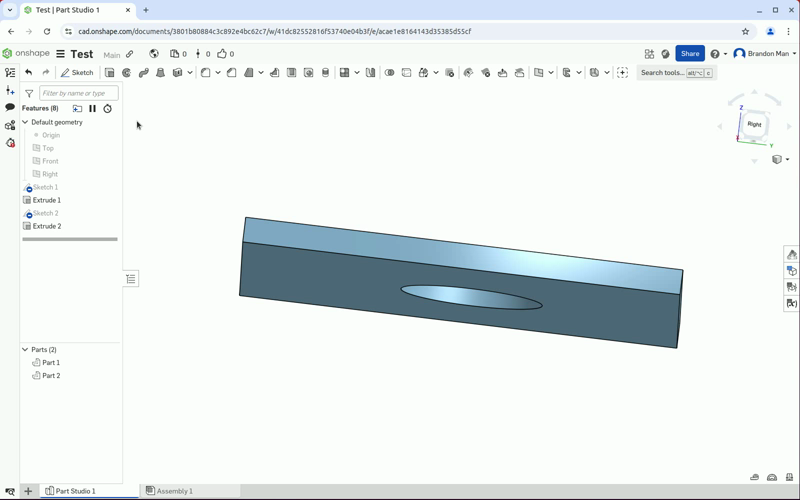
key(right, 3)
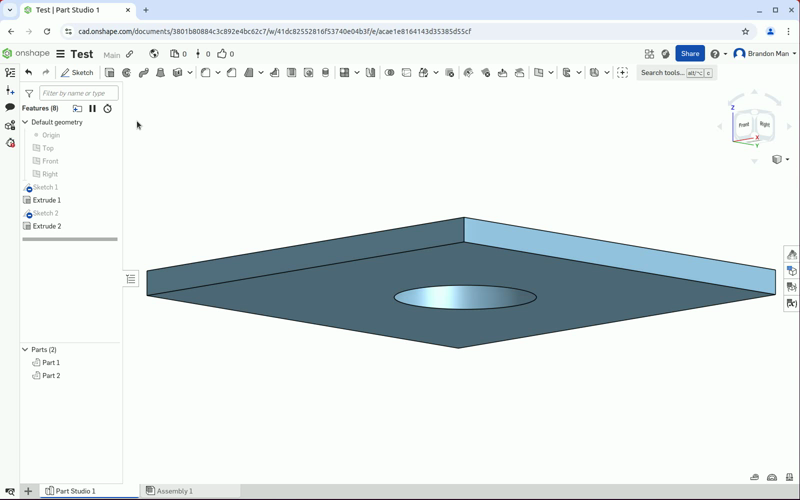
key(down, 3)
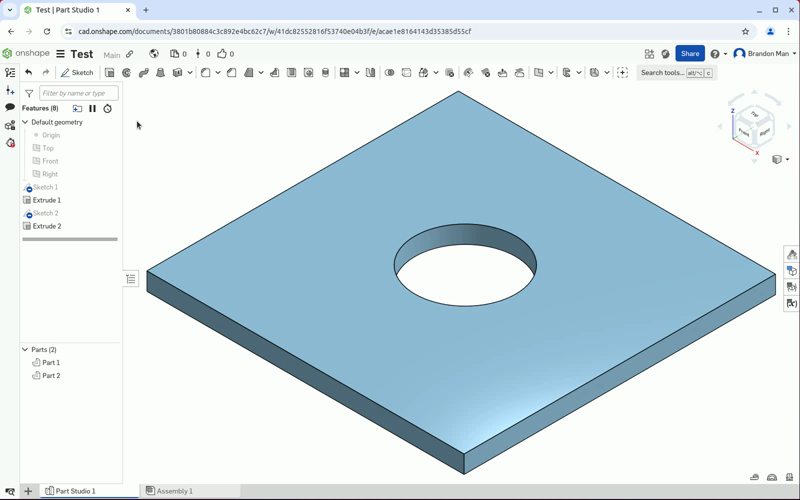
mouse_move(73, 189)
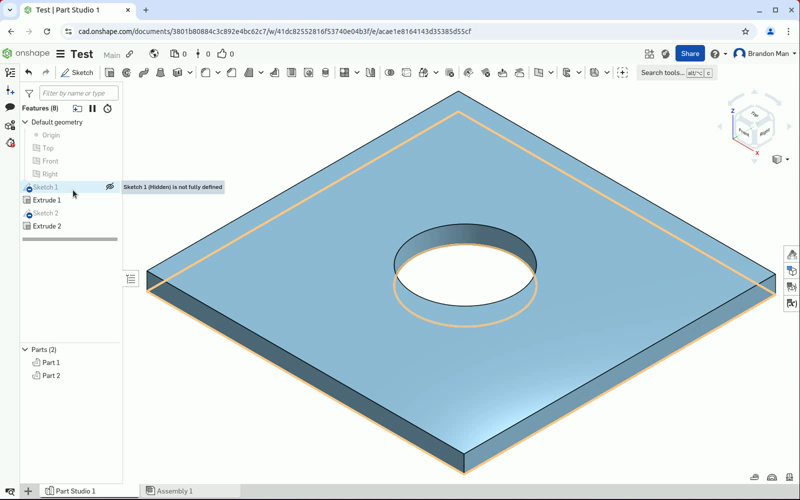
click(73, 189)